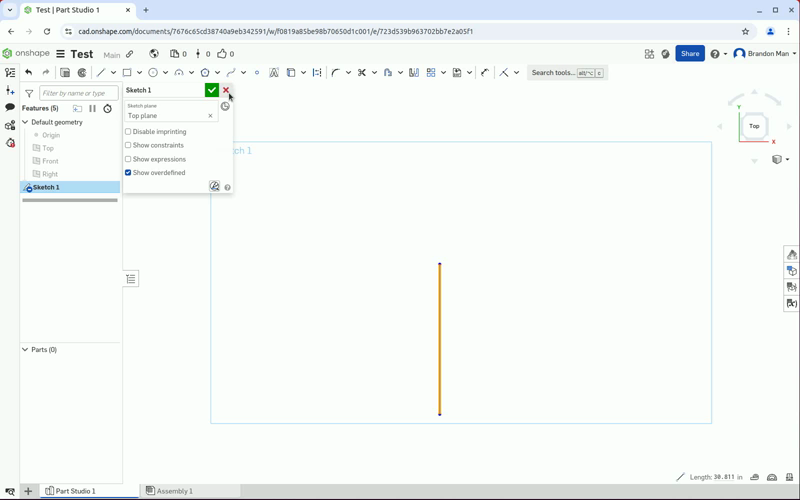
key(shift+h)
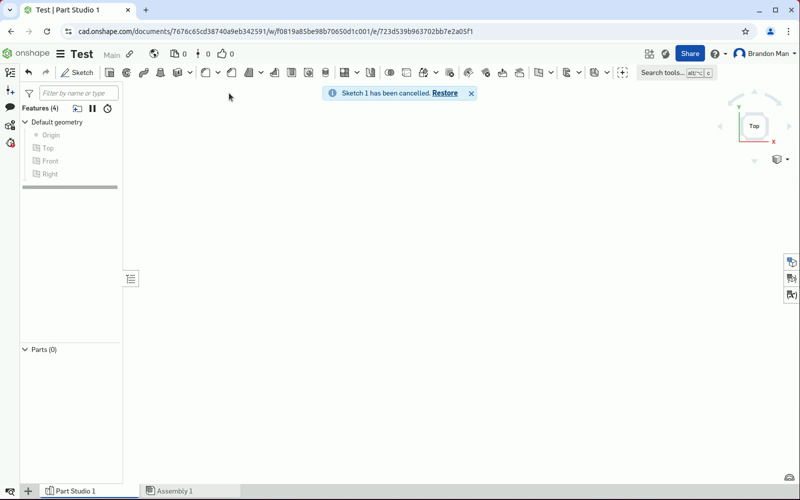
mouse_move(73, 352)
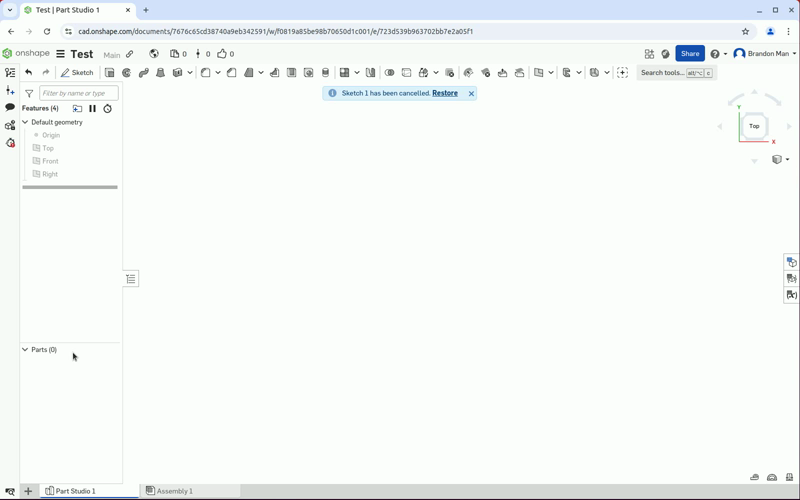
key(y)
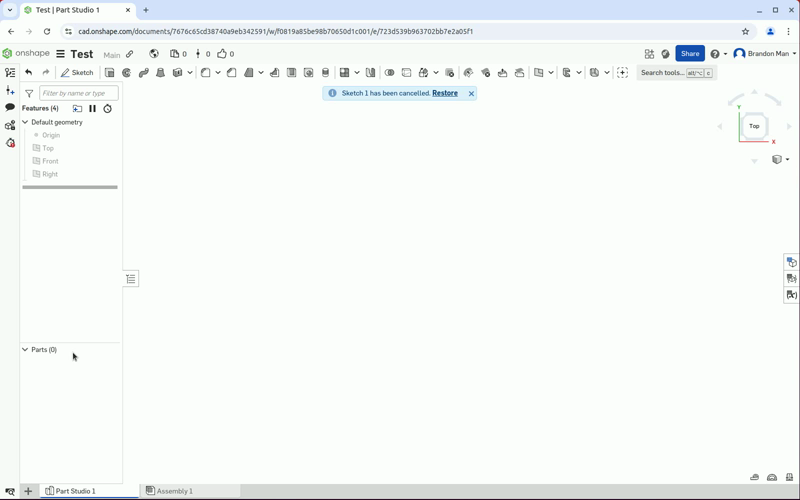
key(shift+p)
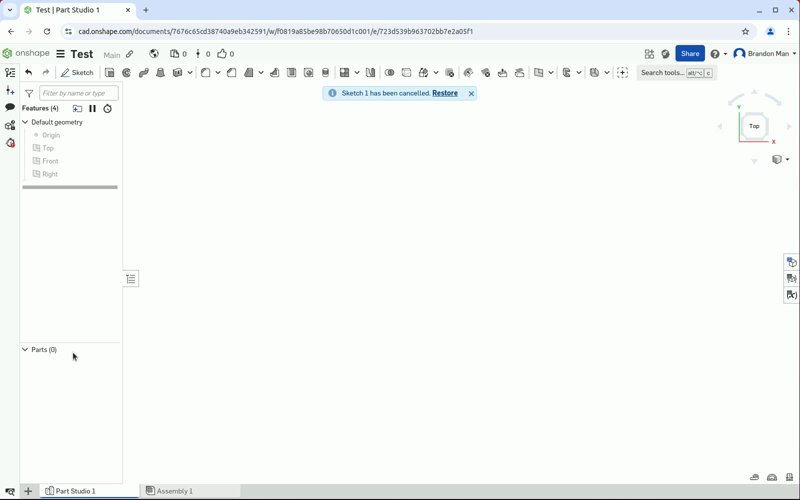
key(space)
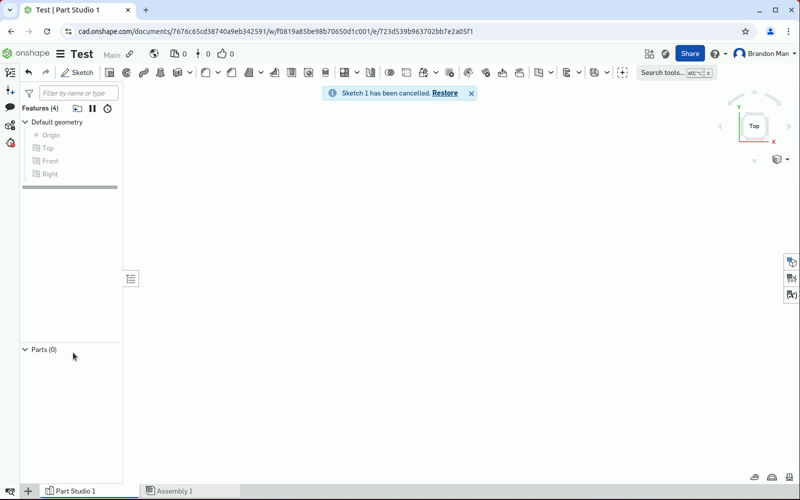
key_down(shift)
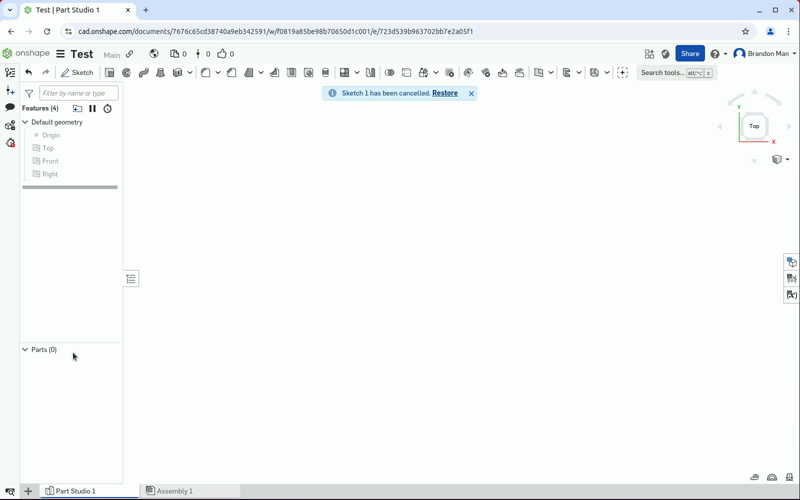
key(up)
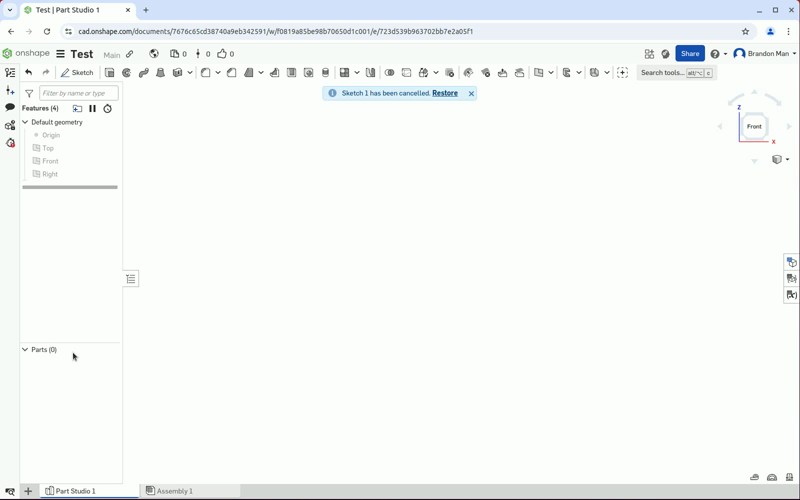
key_up(shift)
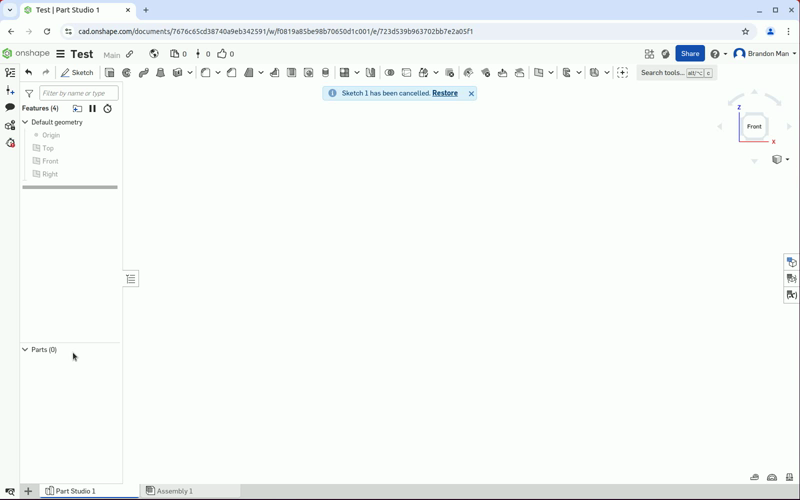
mouse_move(73, 352)
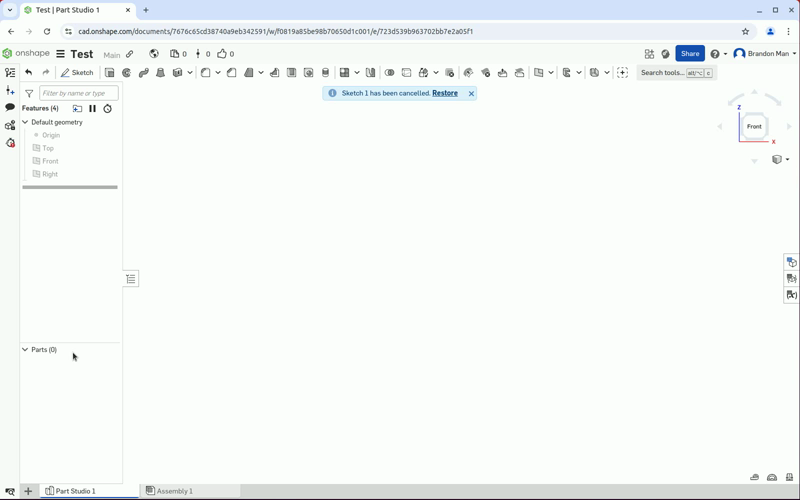
key(shift+y)
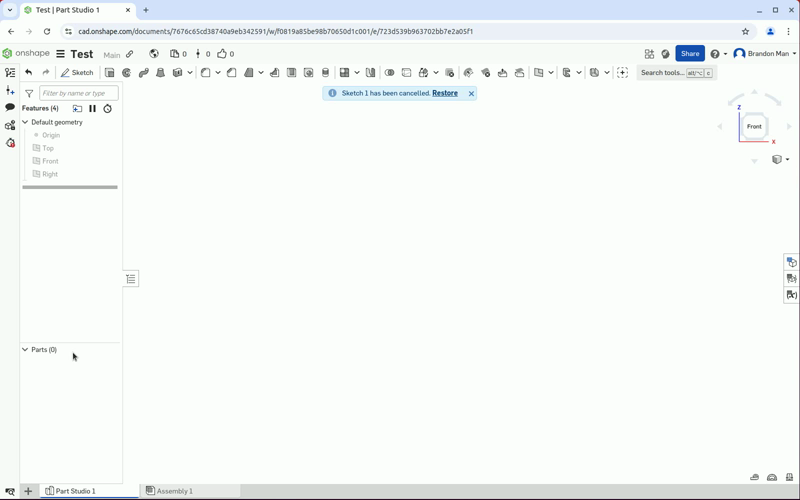
key(shift+s)
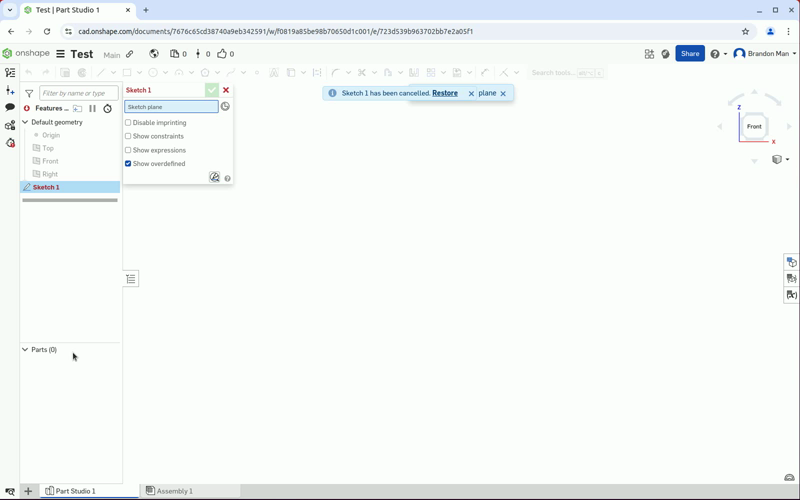
mouse_move(73, 163)
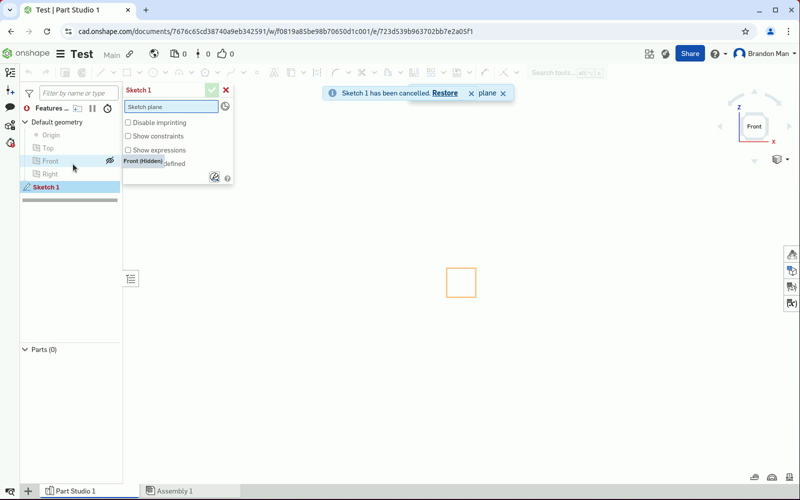
click(73, 163)
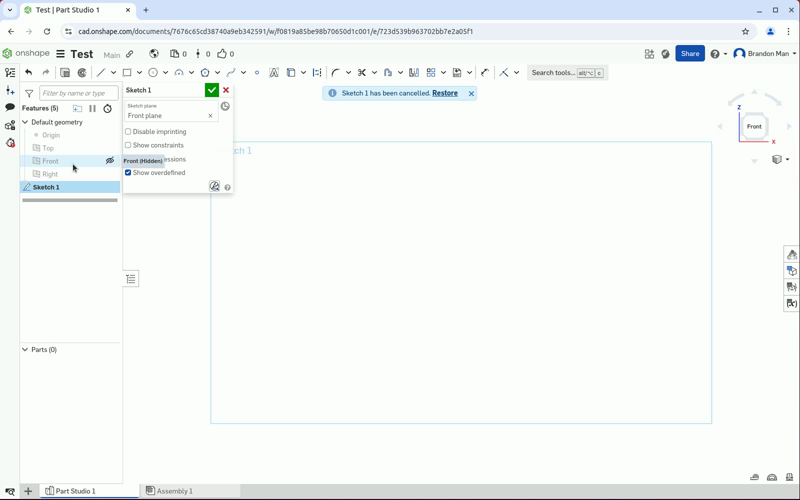
mouse_move(73, 352)
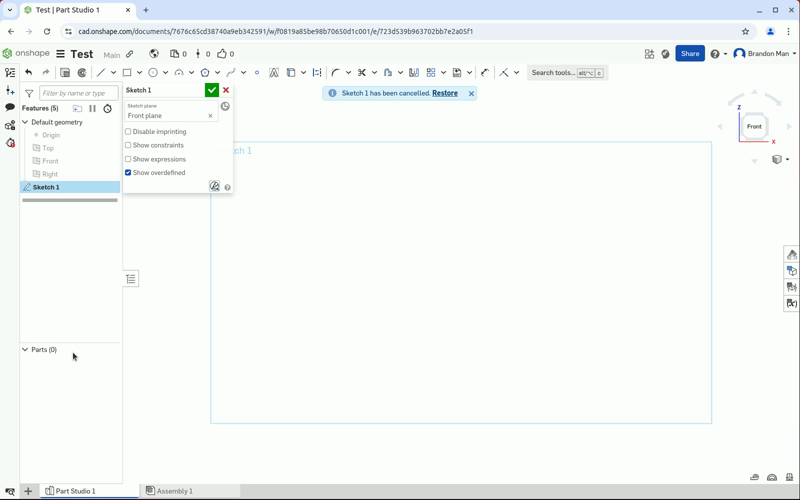
key(y)
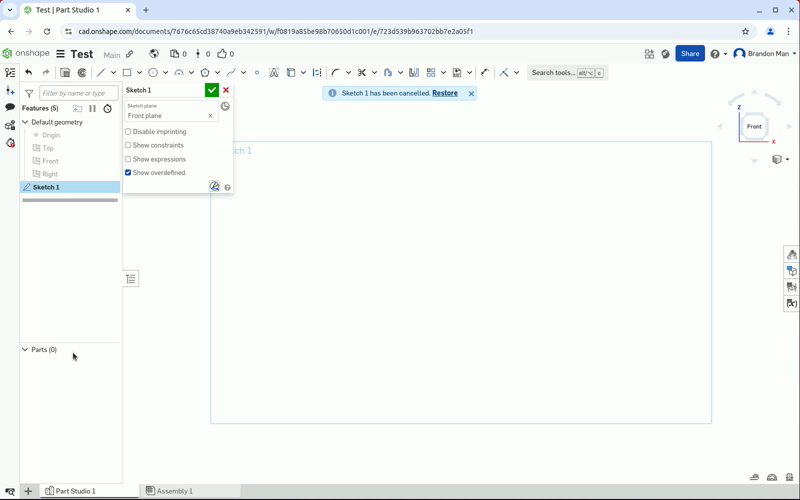
key(l)
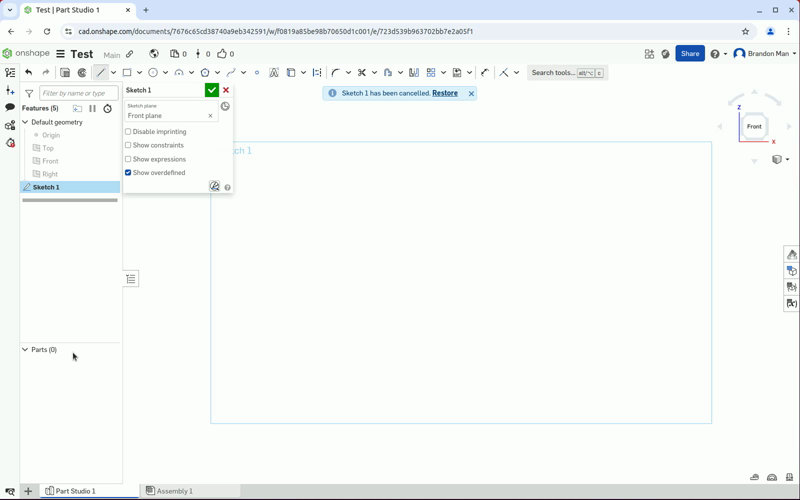
key_down(shift)
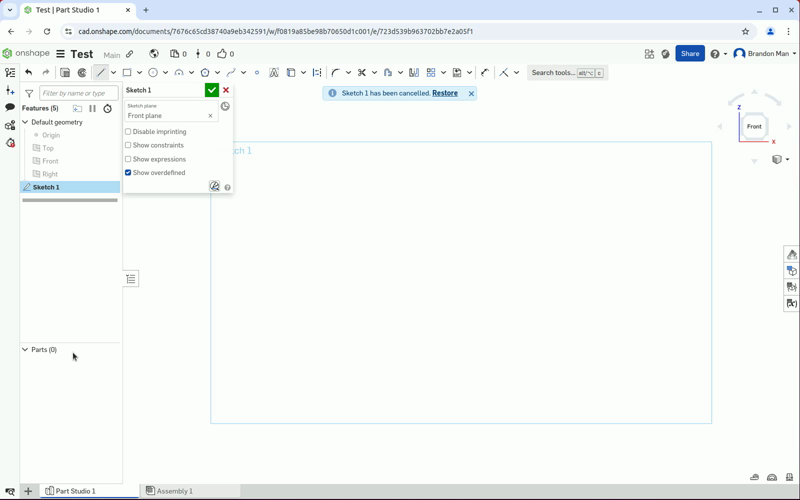
mouse_move(460, 282)
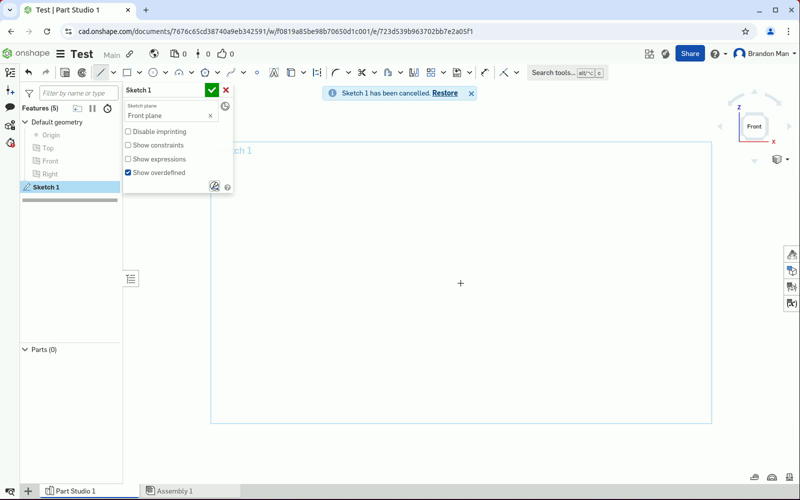
click(460, 282)
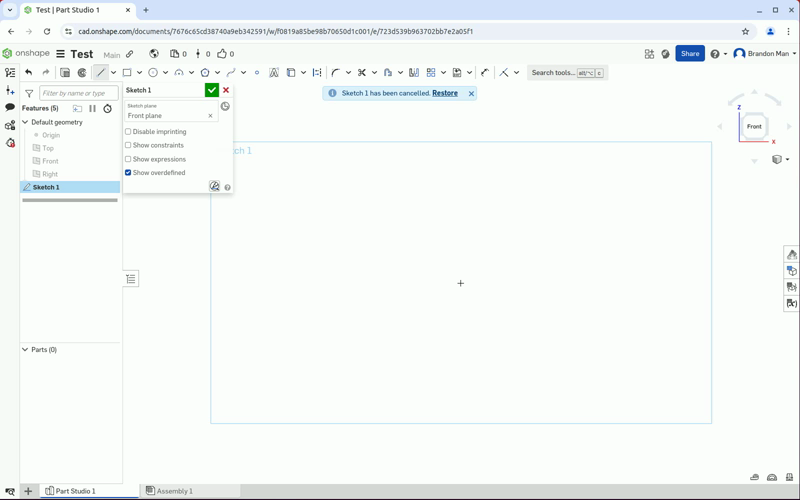
key_up(shift)
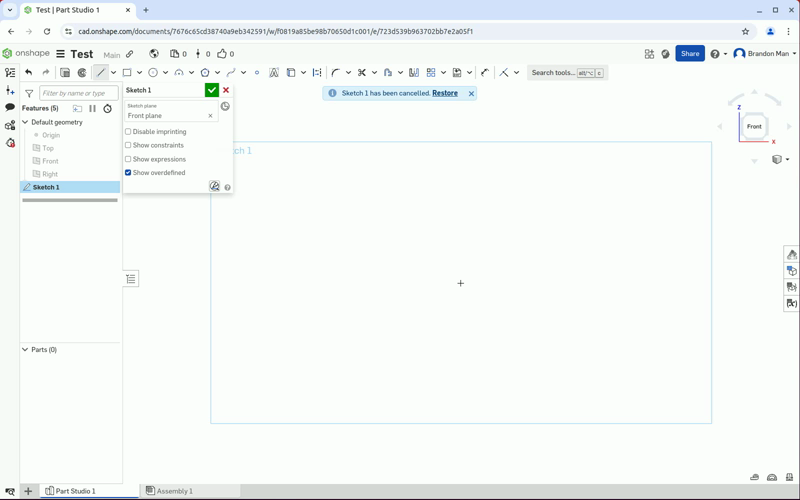
key_down(shift)
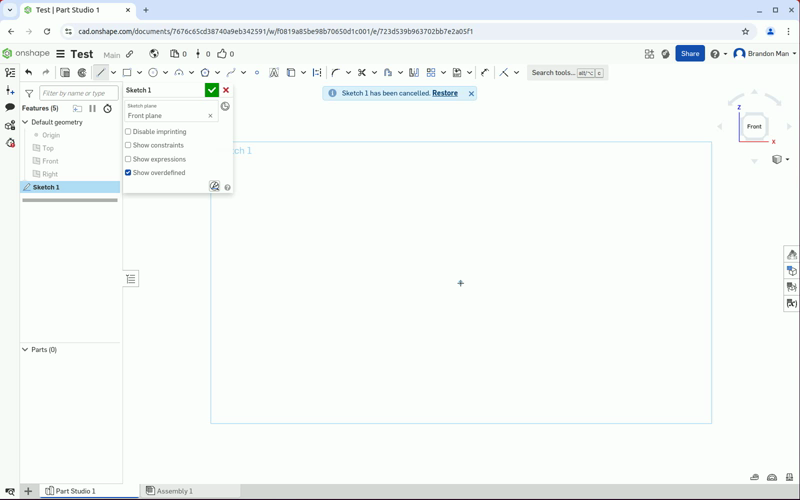
mouse_move(573, 282)
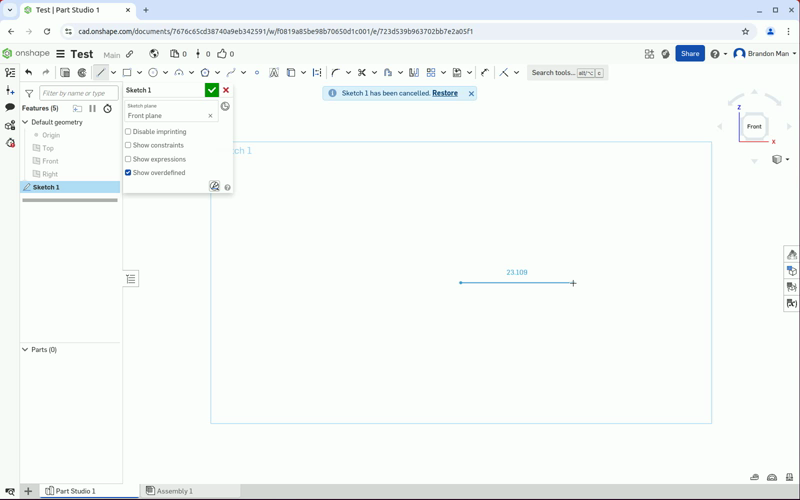
click(573, 282)
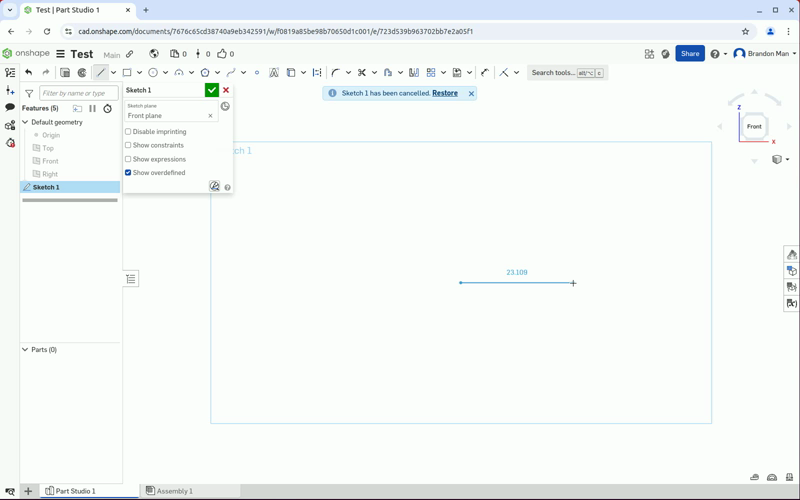
key_up(shift)
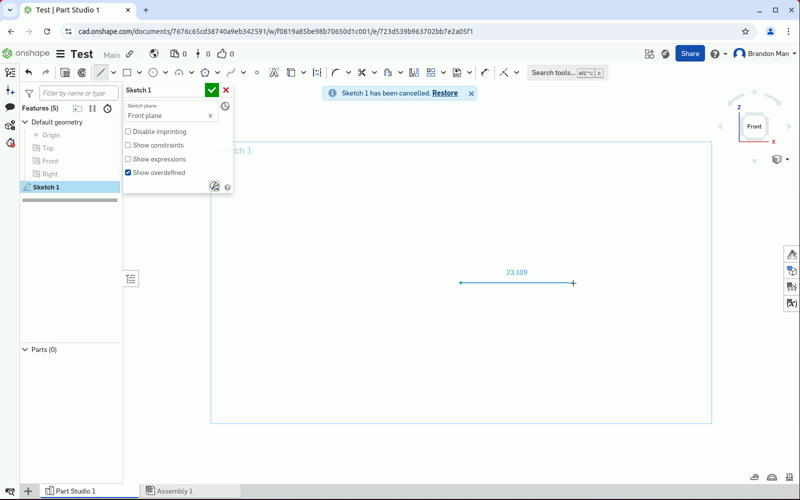
key_down(shift)
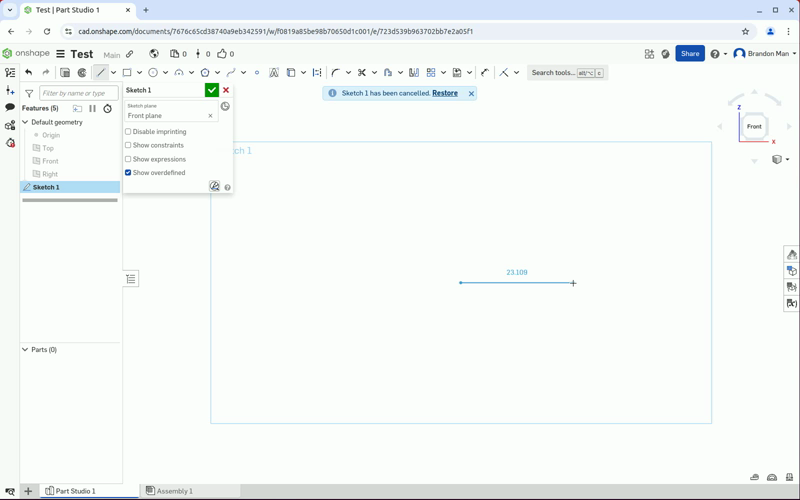
mouse_move(573, 170)
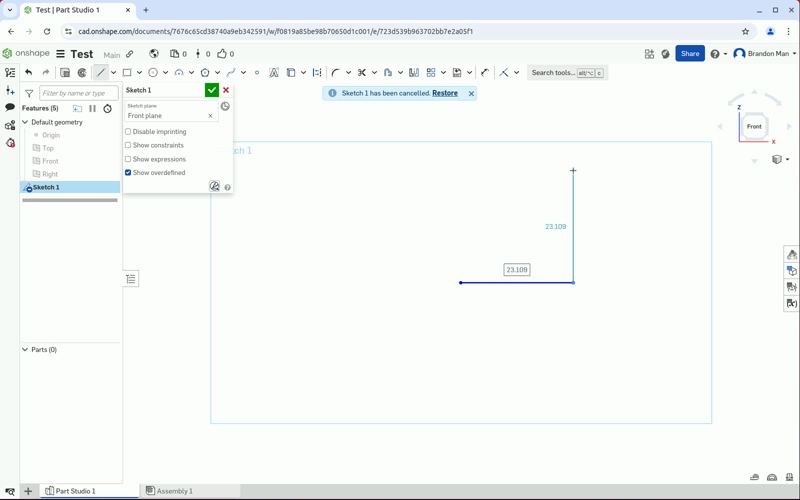
click(573, 170)
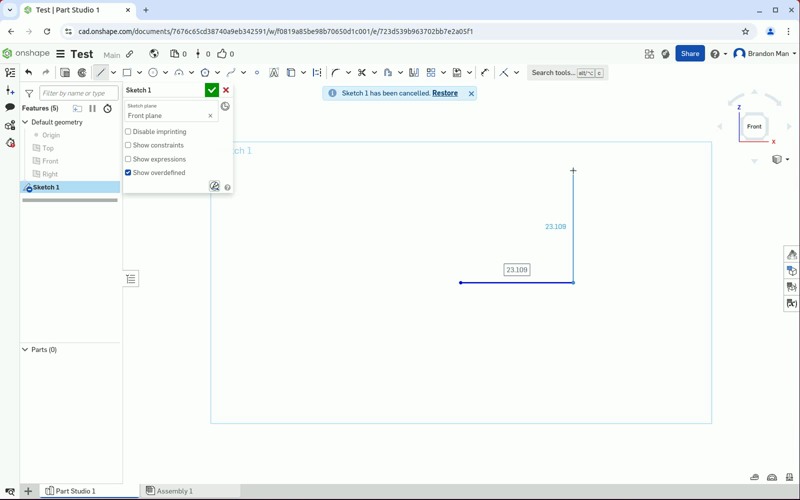
key_up(shift)
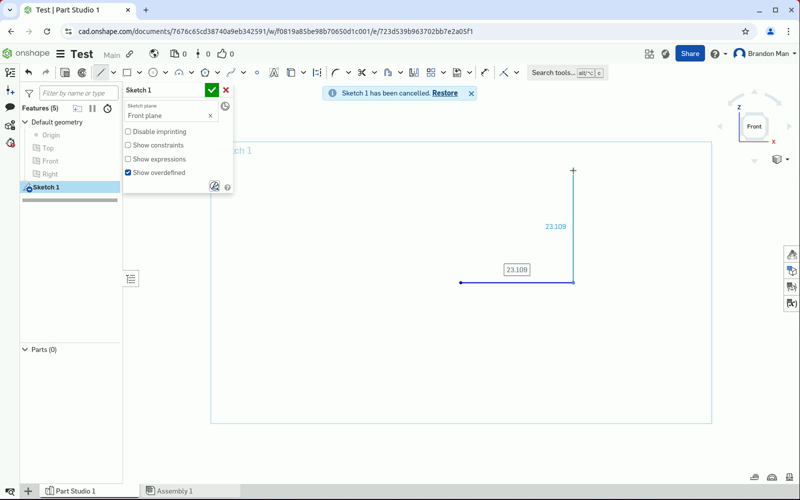
key_down(shift)
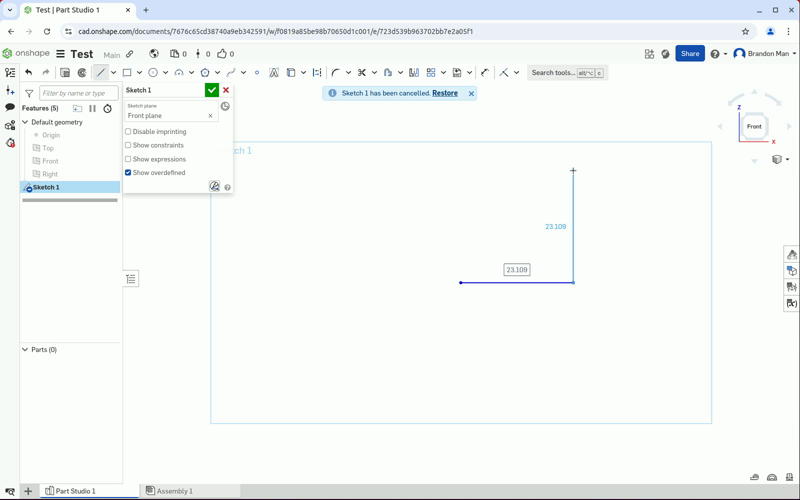
mouse_move(460, 170)
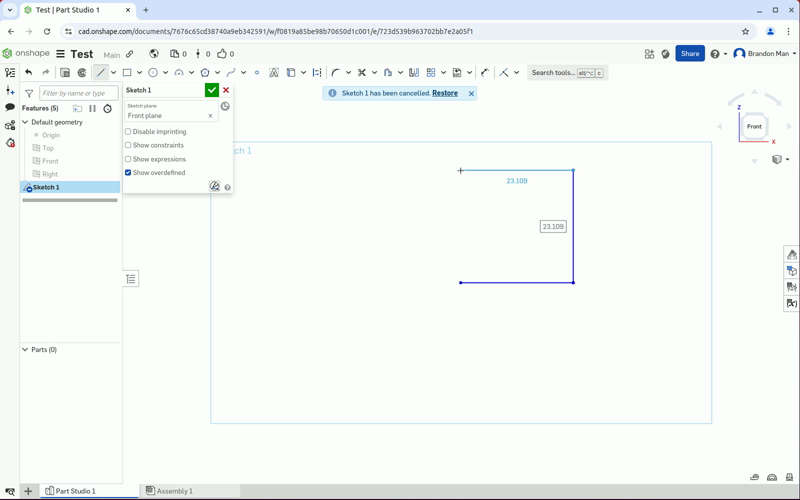
click(460, 170)
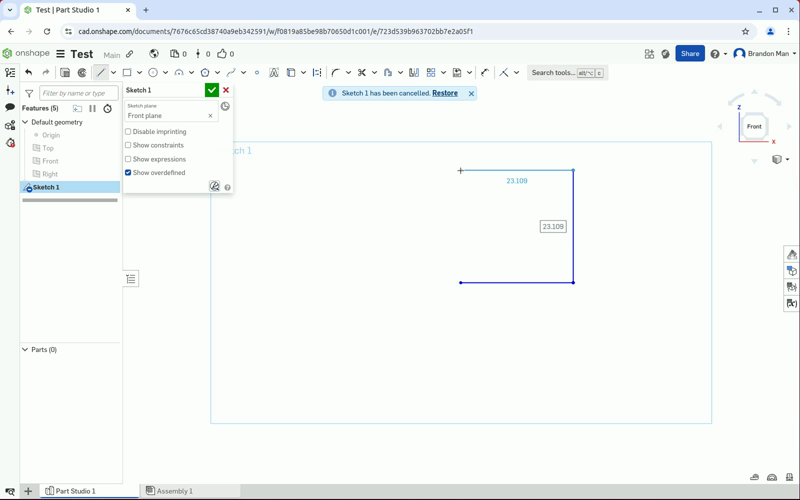
key_up(shift)
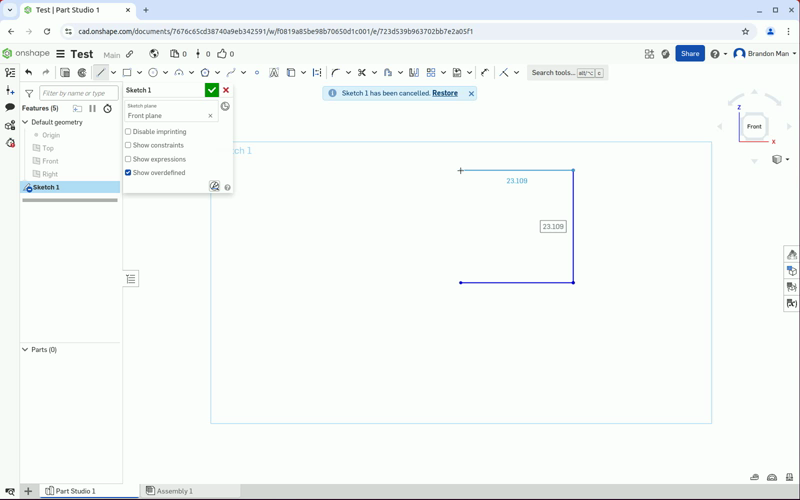
key_down(shift)
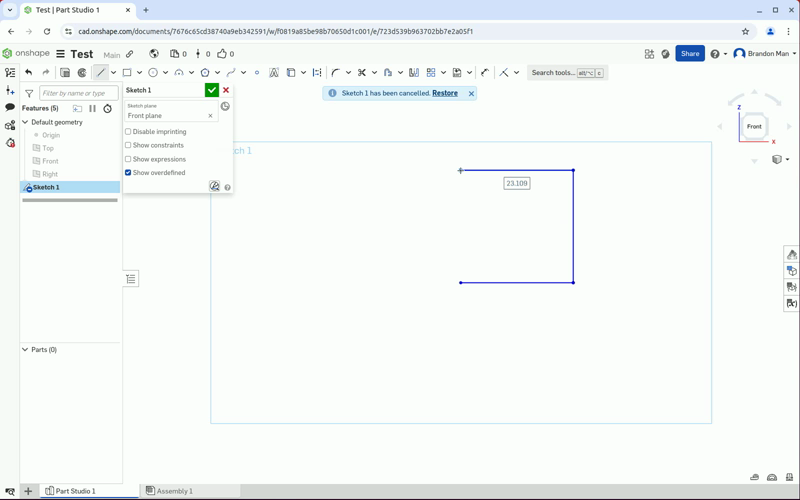
mouse_move(460, 282)
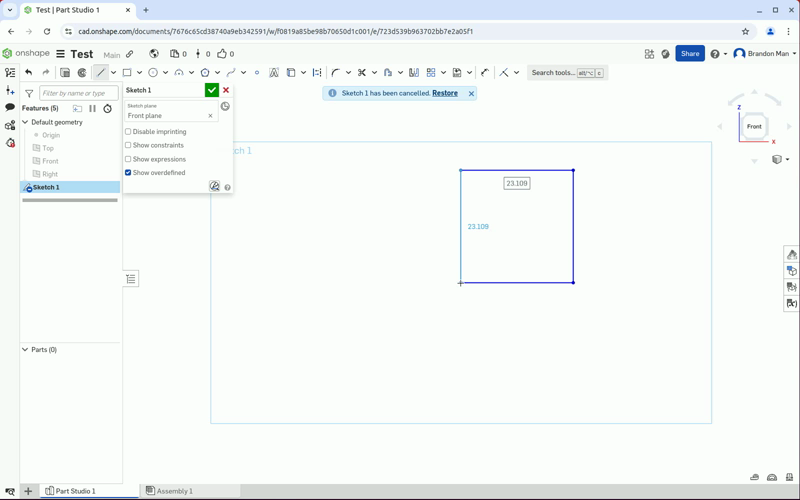
key_up(shift)
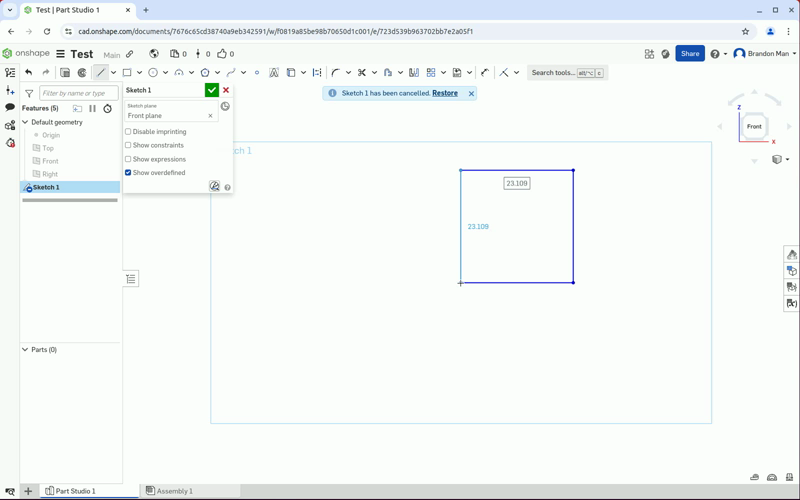
click(460, 282)
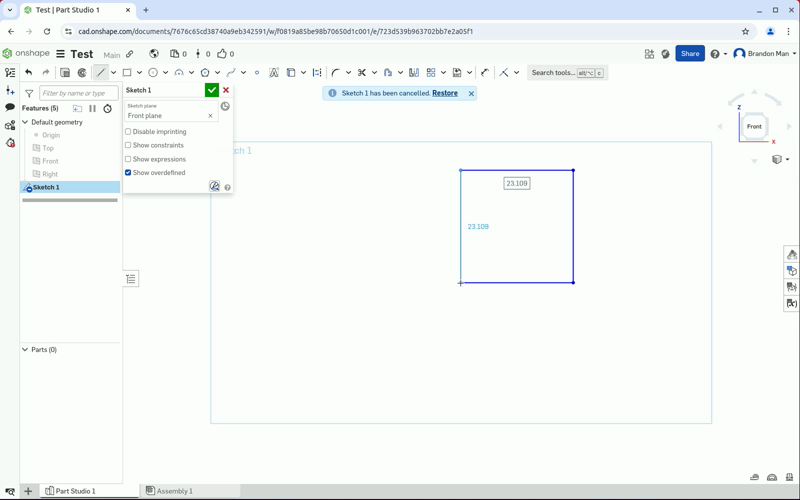
key(esc)
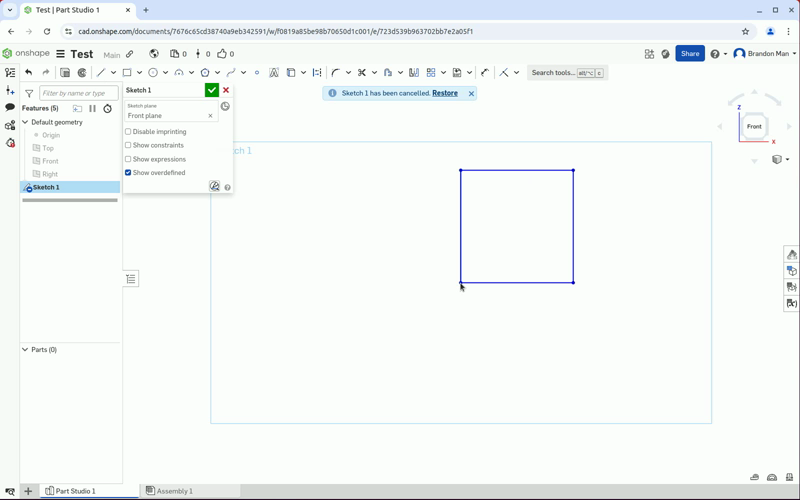
mouse_move(485, 179)
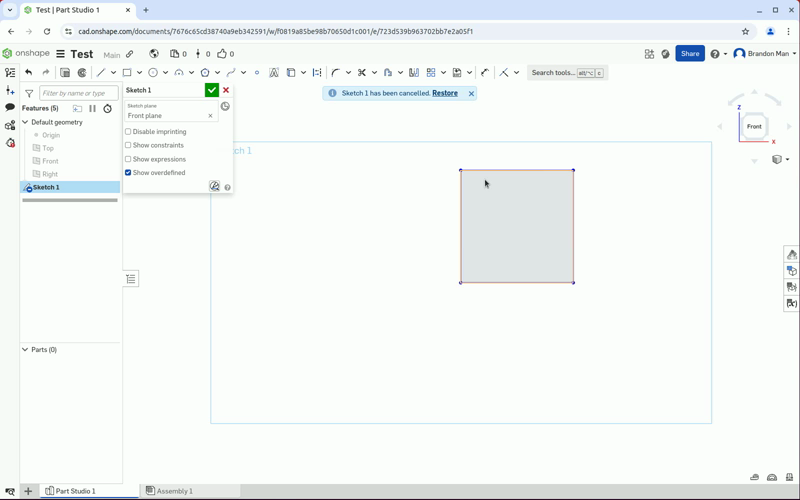
click(485, 179)
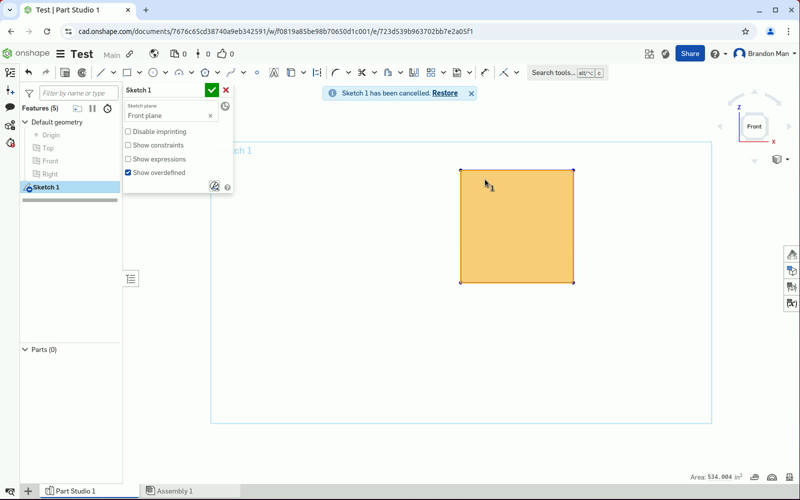
mouse_move(73, 352)
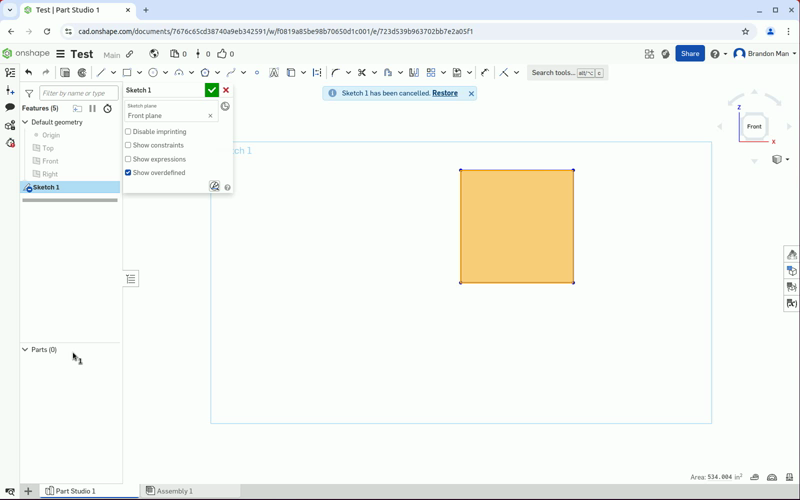
key(shift+y)
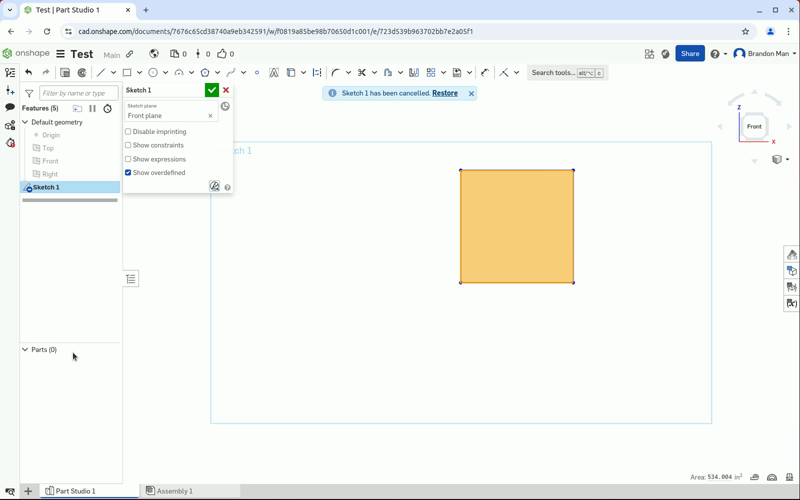
key(shift+e)
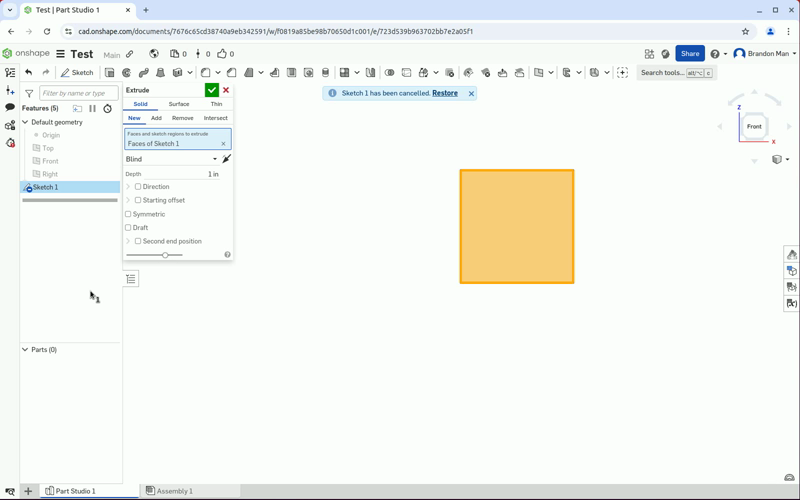
mouse_move(143, 106)
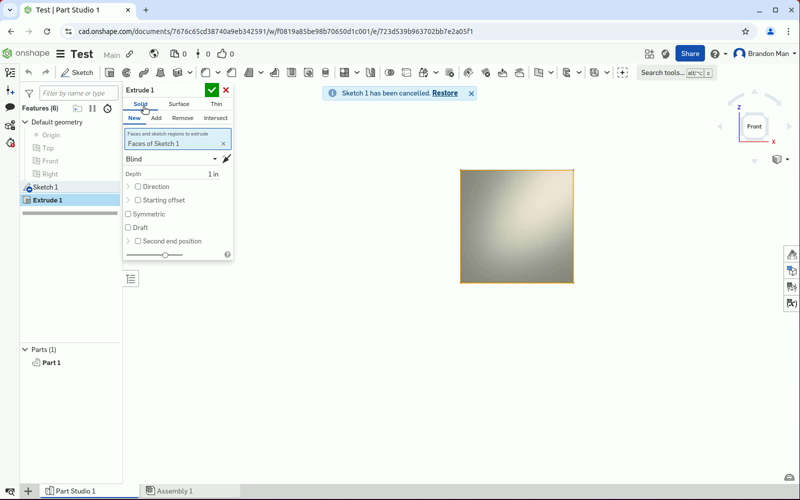
click(143, 106)
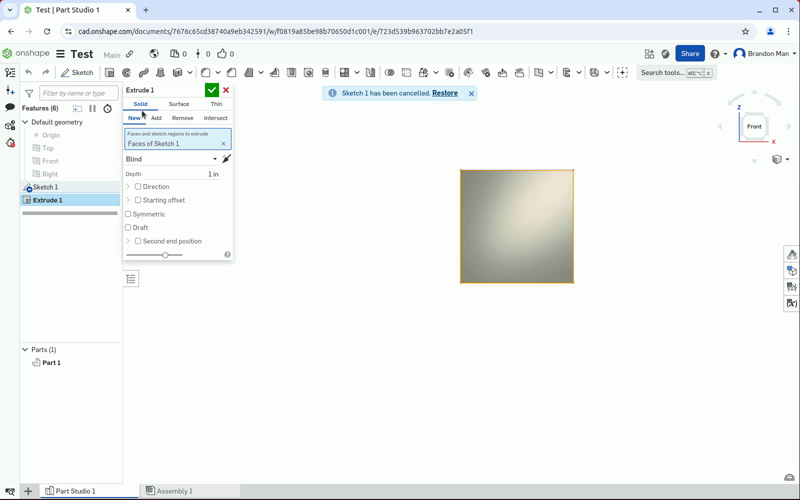
mouse_move(137, 120)
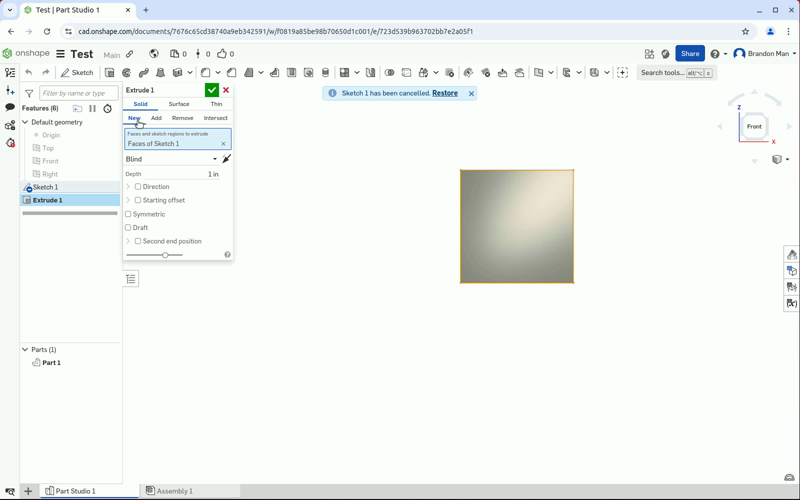
click(137, 120)
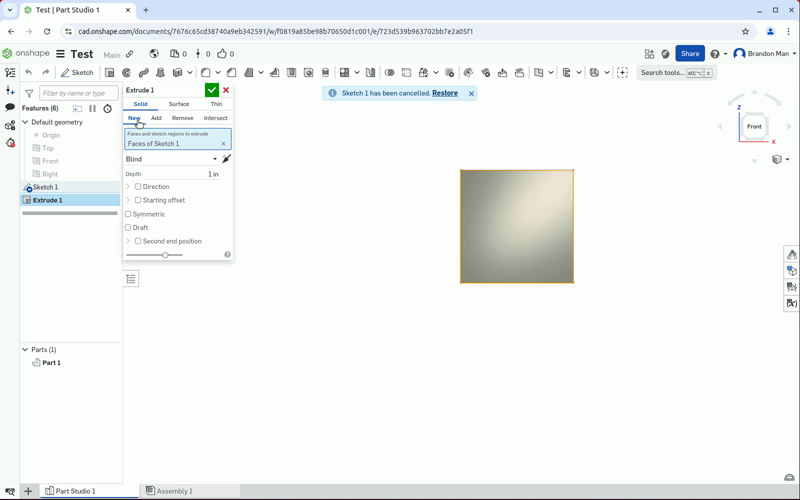
key(tab, 4)
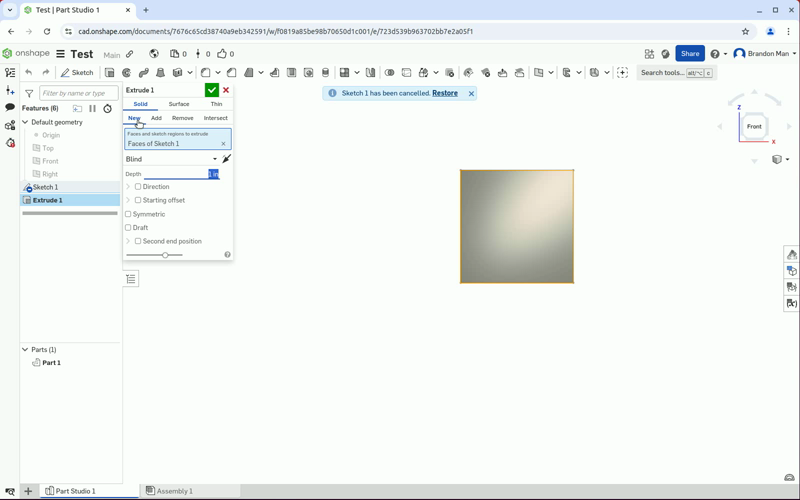
text(23.108)
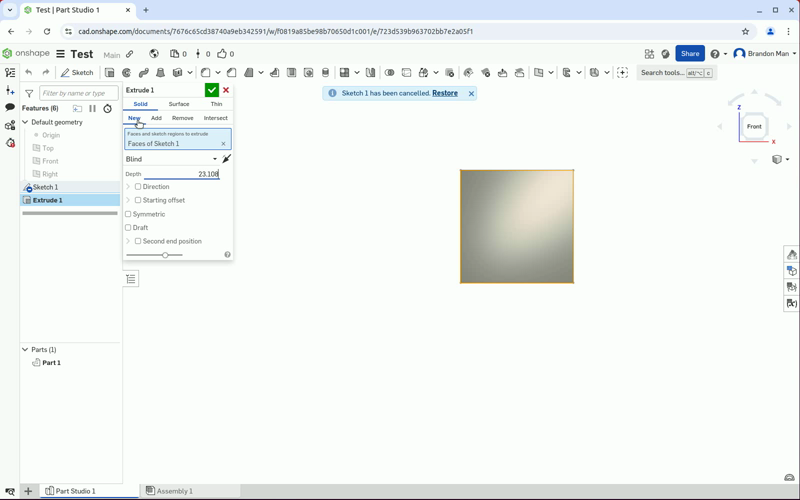
key(enter)
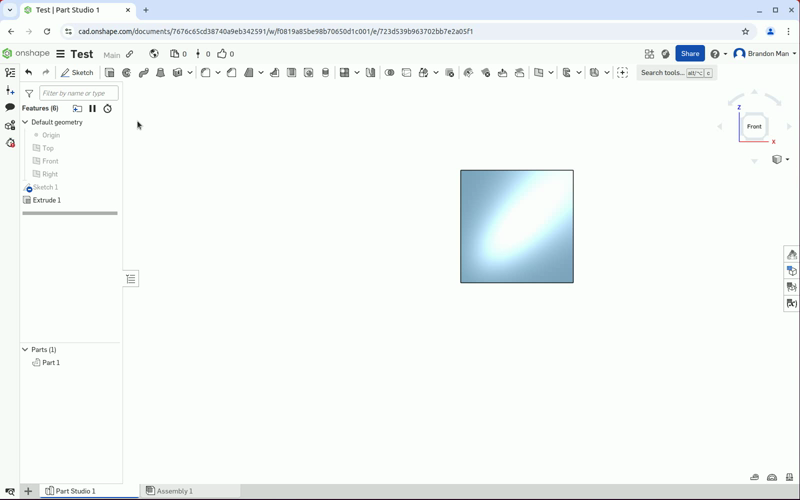
key(shift+h)
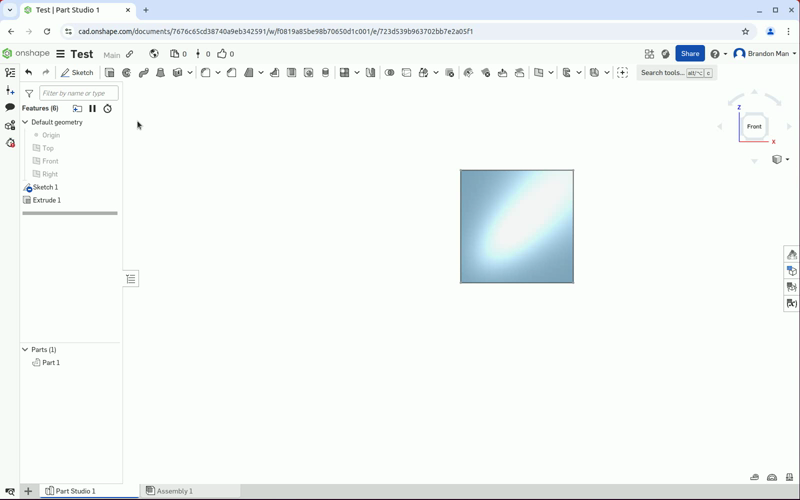
key(shift+h)
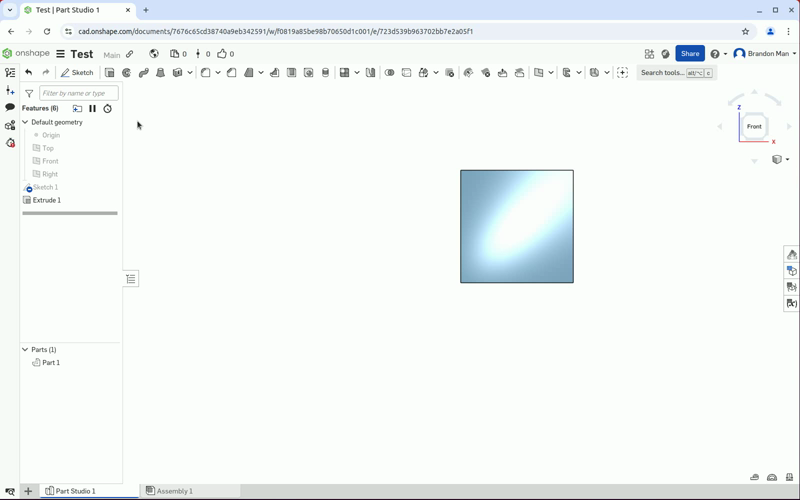
mouse_move(73, 189)
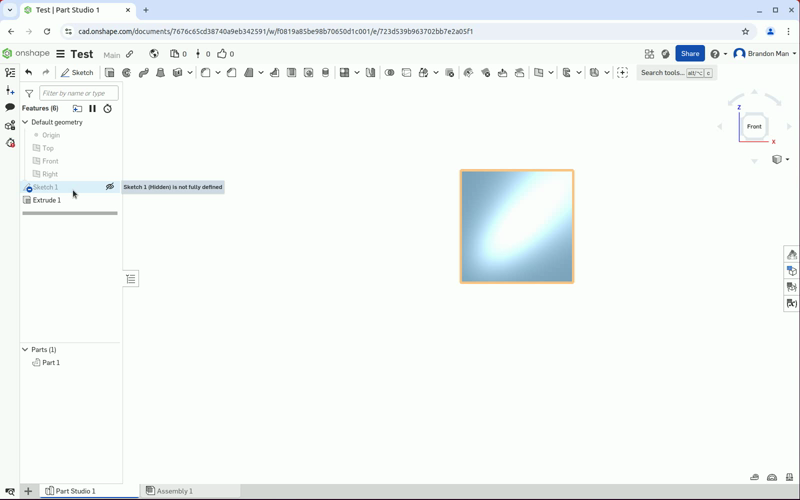
click(73, 189)
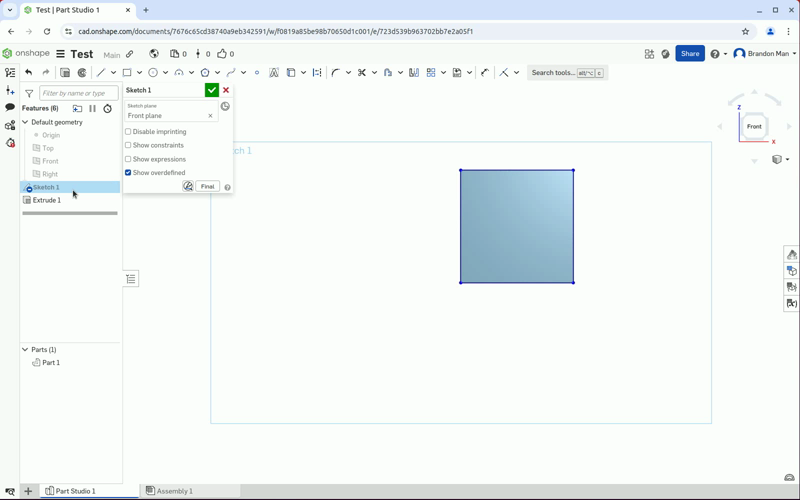
mouse_move(229, 92)
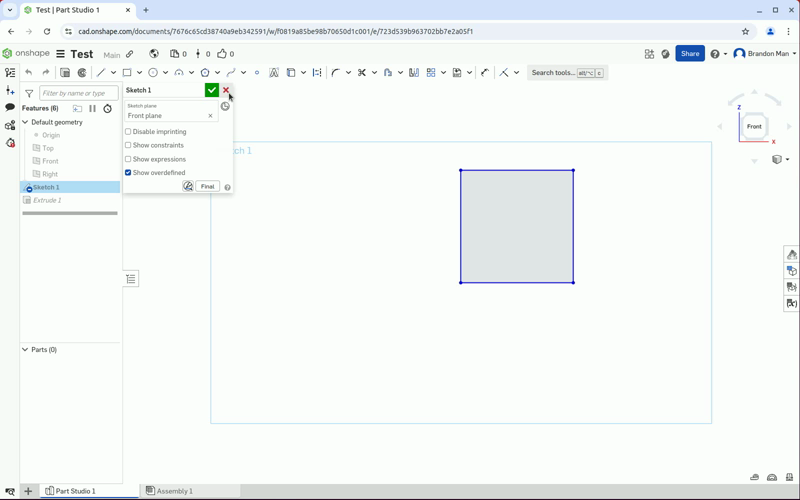
click(229, 92)
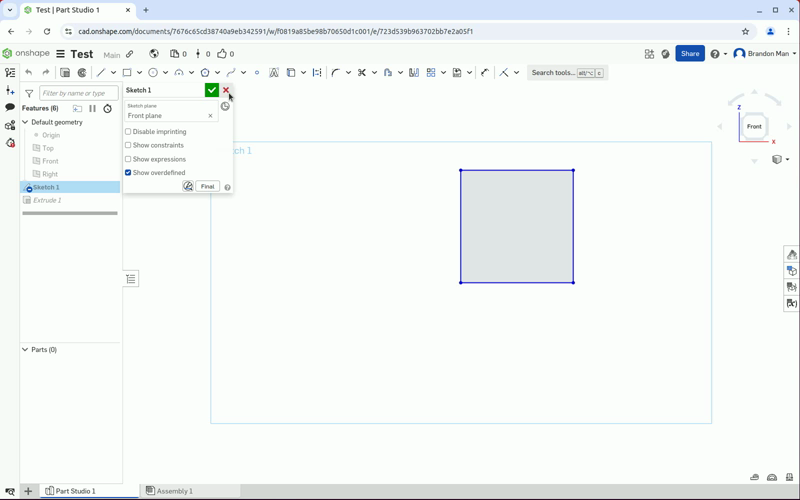
key(shift+s)
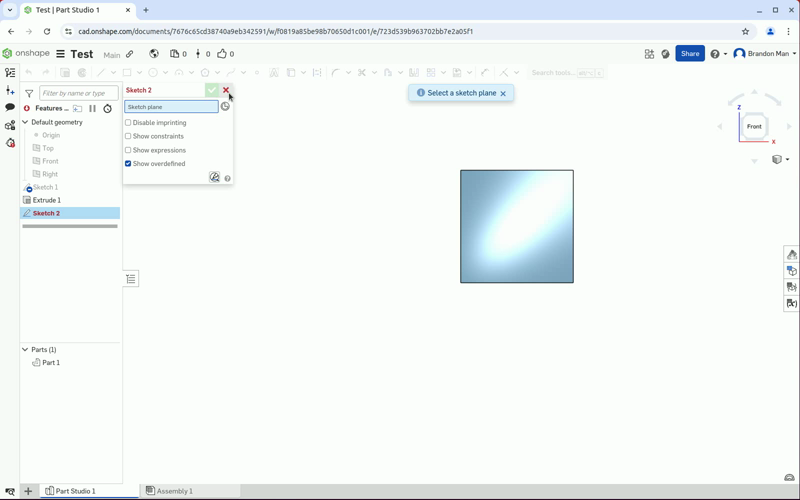
mouse_move(73, 163)
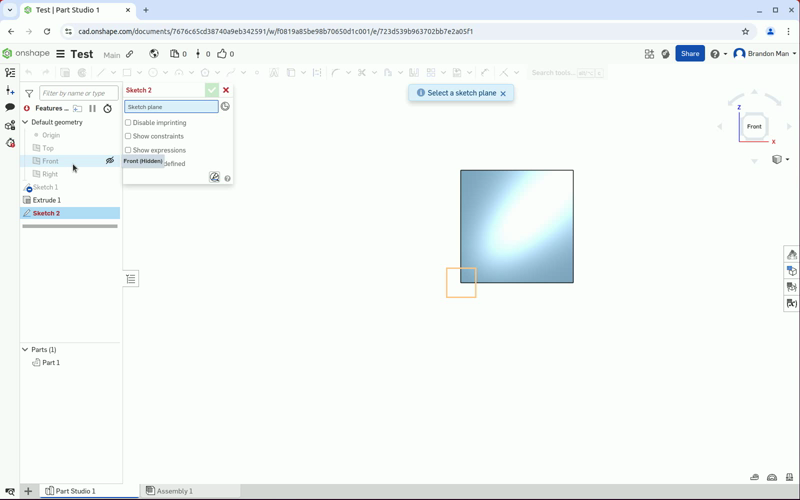
click(73, 163)
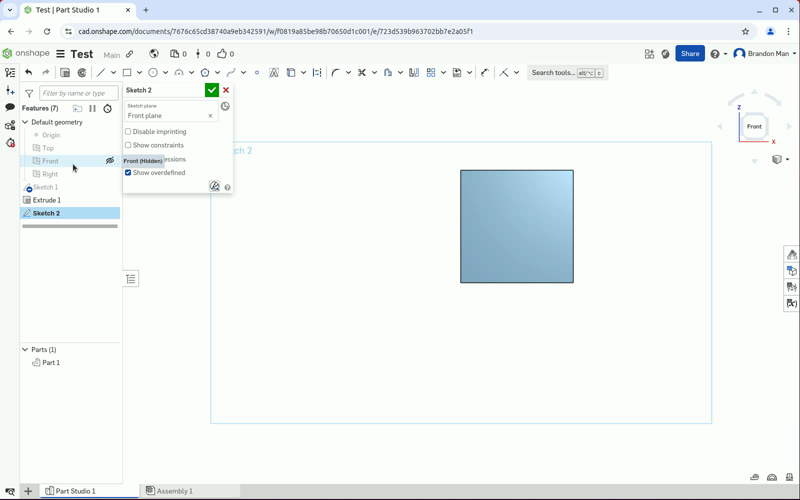
mouse_move(73, 352)
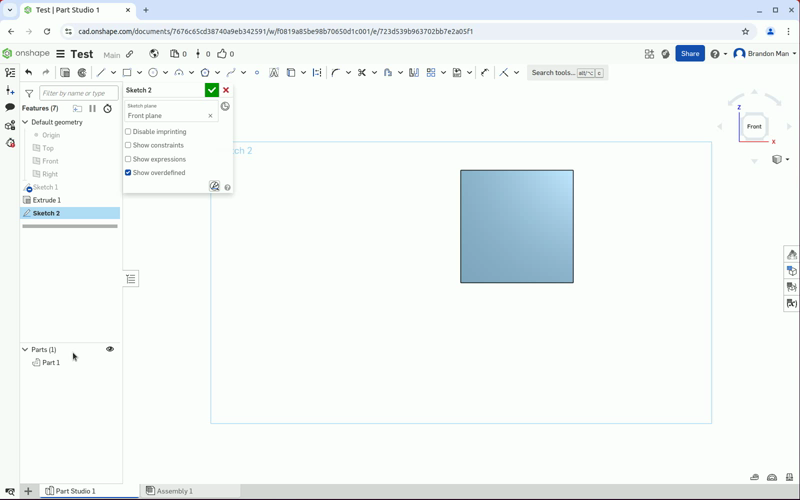
key(y)
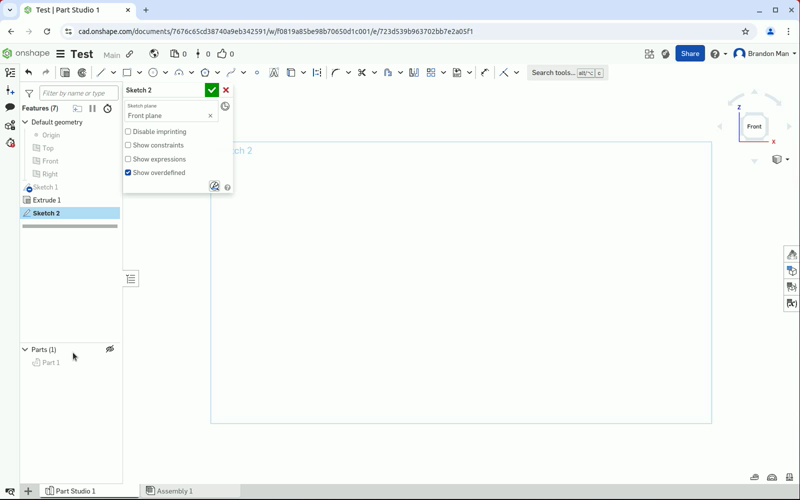
key(l)
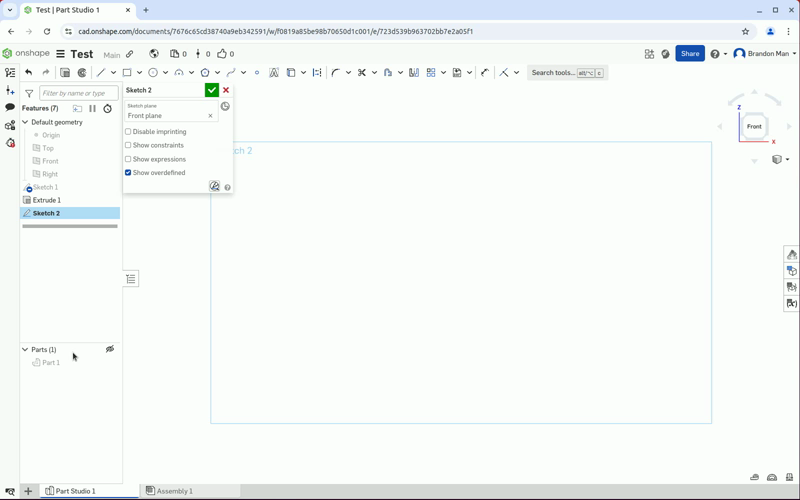
key_down(shift)
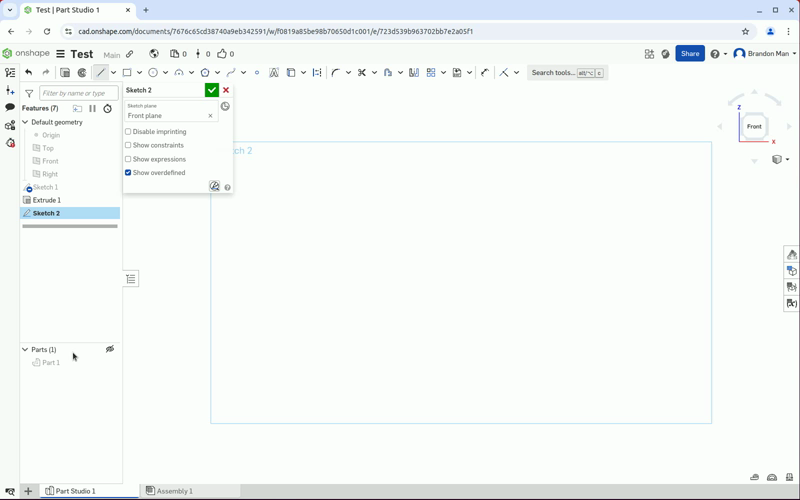
mouse_move(460, 282)
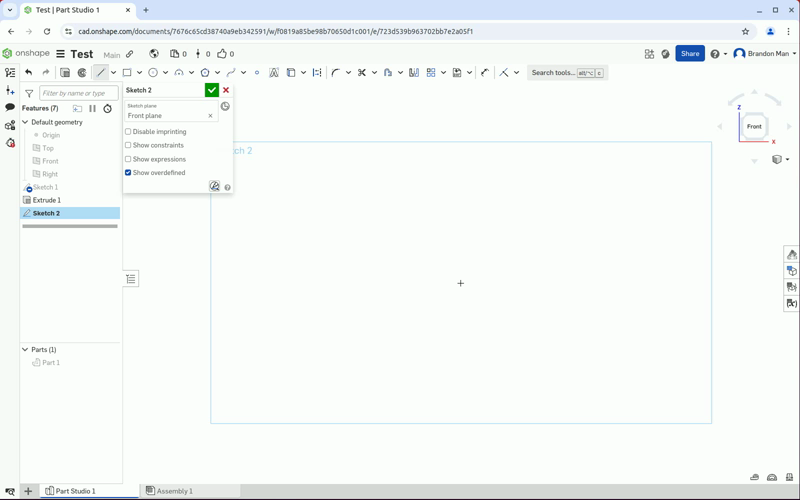
click(460, 282)
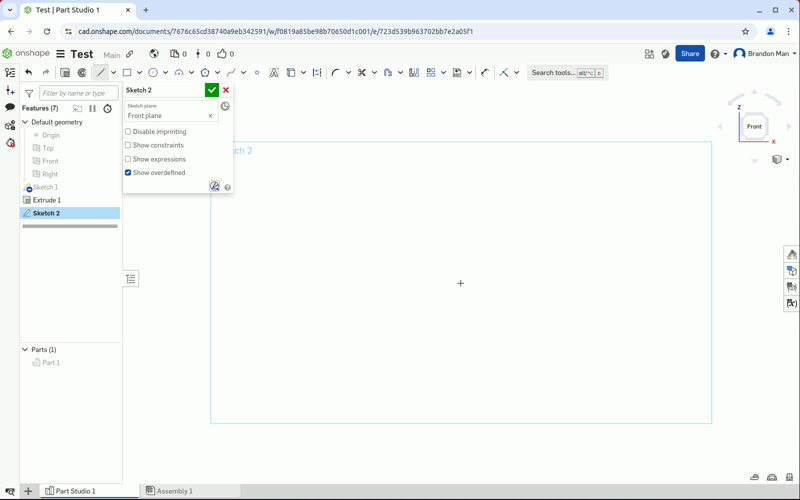
key_up(shift)
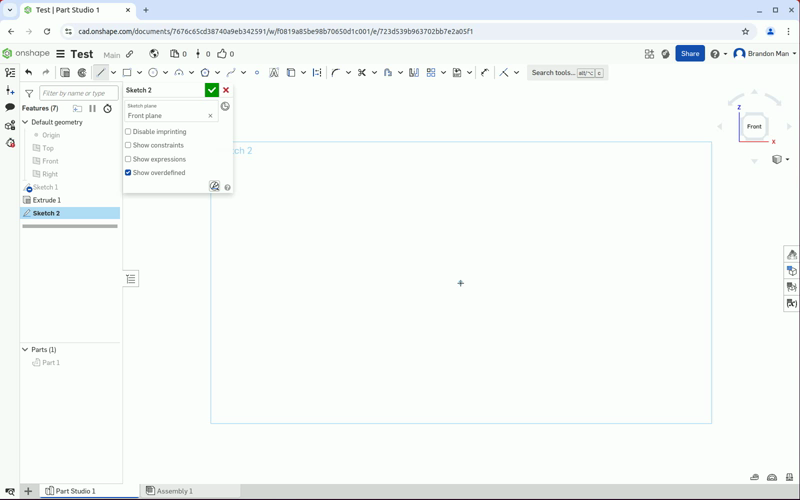
key_down(shift)
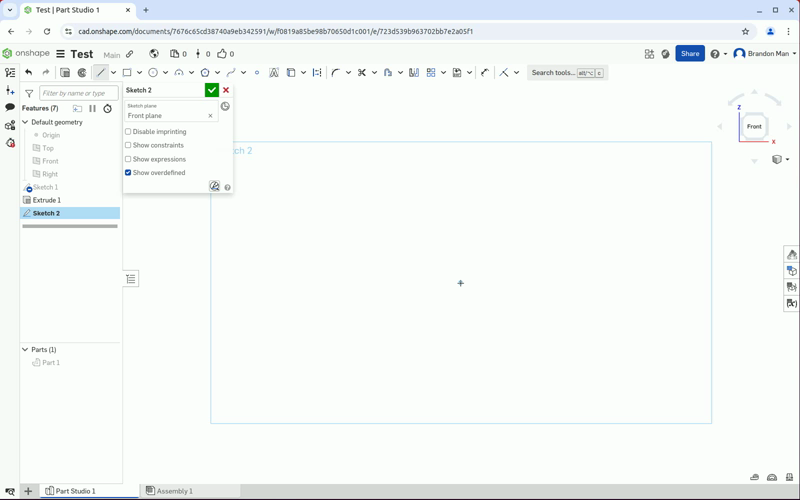
mouse_move(573, 282)
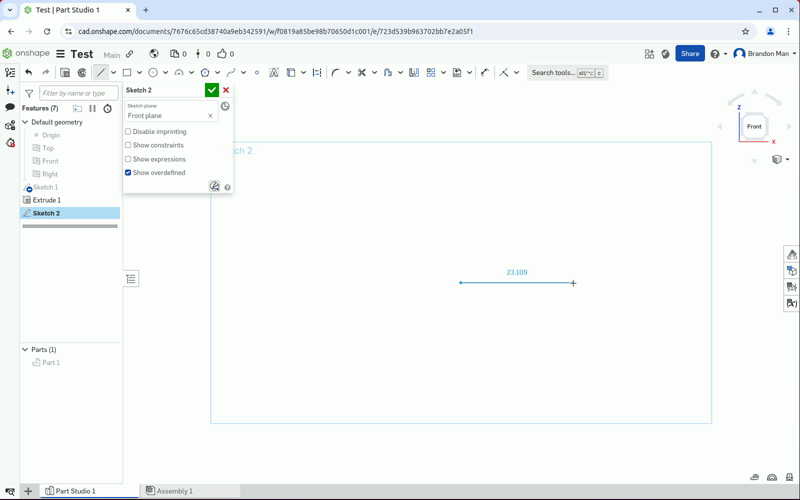
click(573, 282)
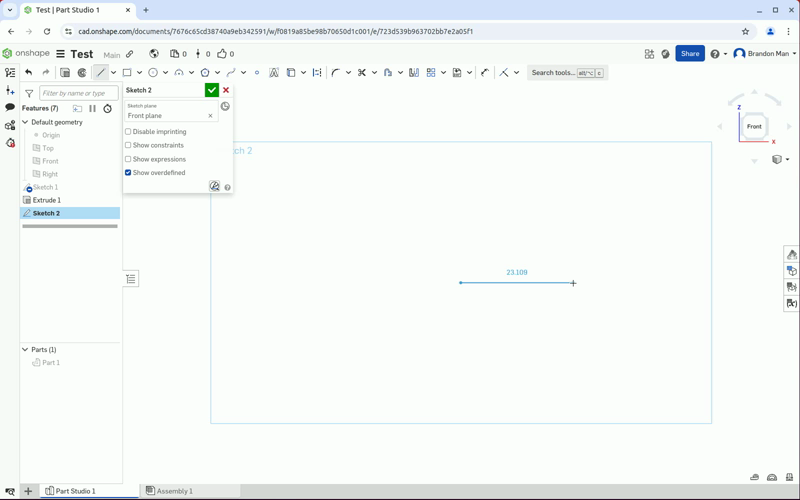
key_up(shift)
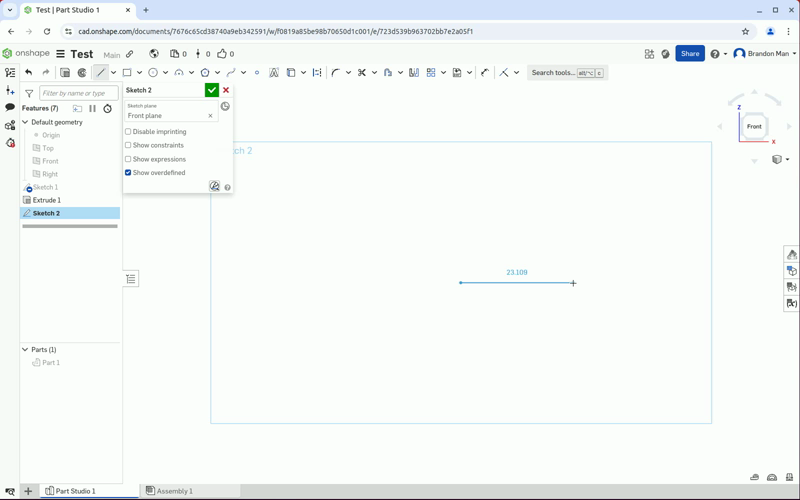
key_down(shift)
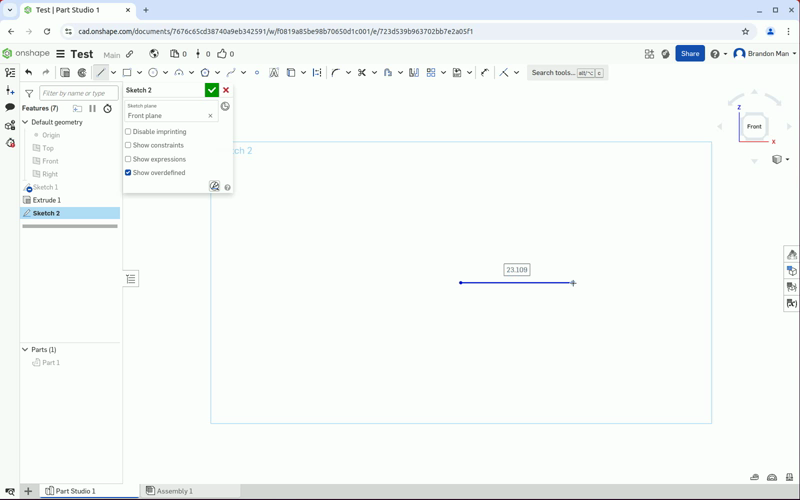
mouse_move(573, 170)
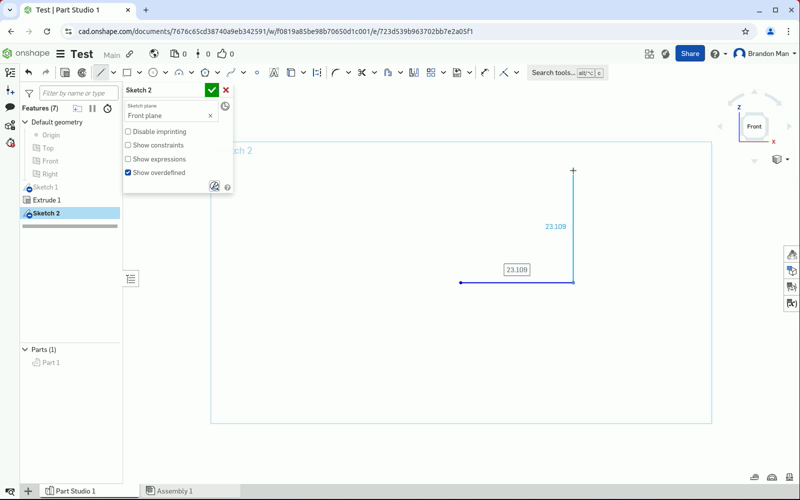
click(573, 170)
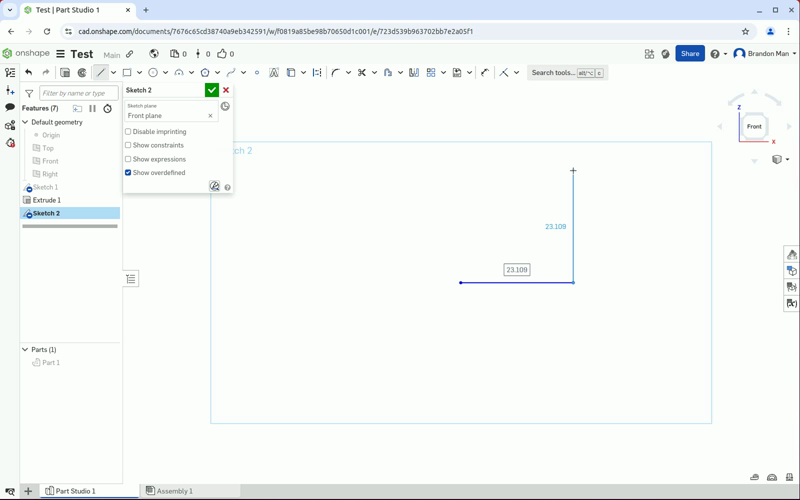
key_up(shift)
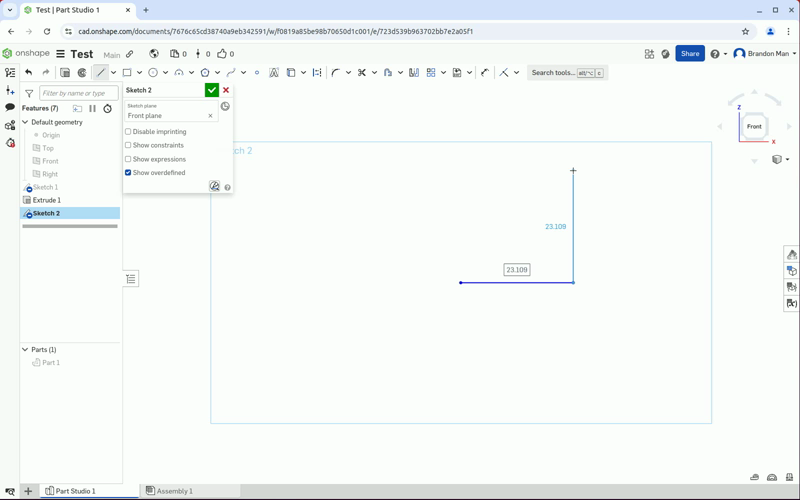
key_down(shift)
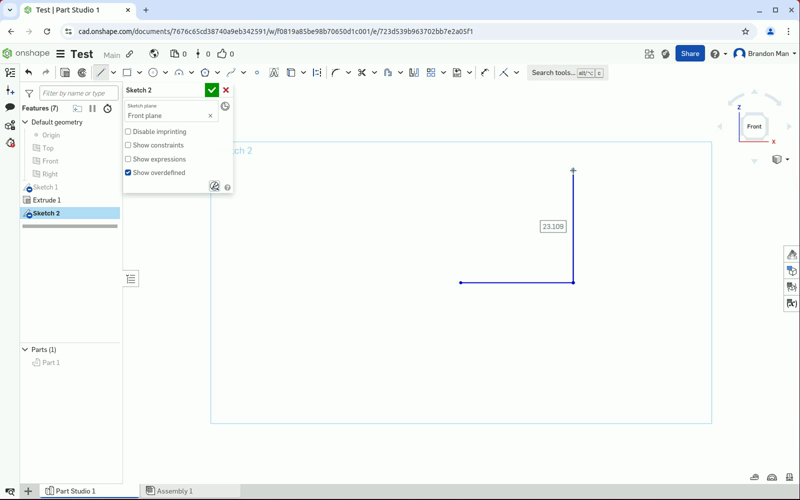
mouse_move(460, 170)
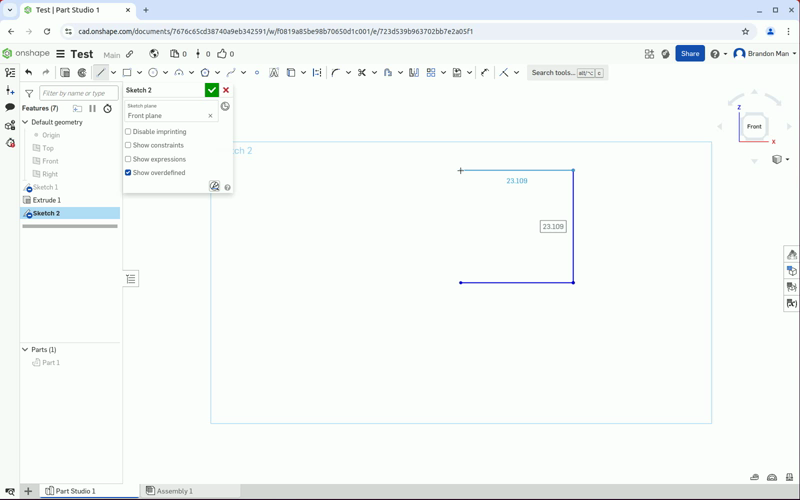
click(460, 170)
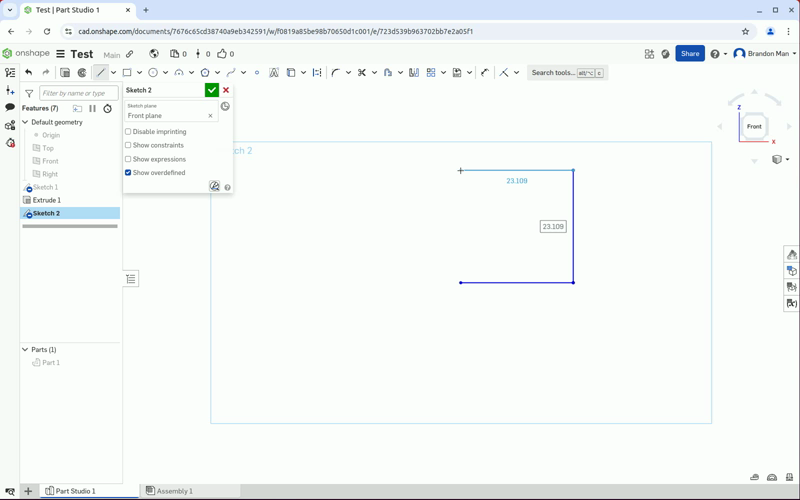
key_up(shift)
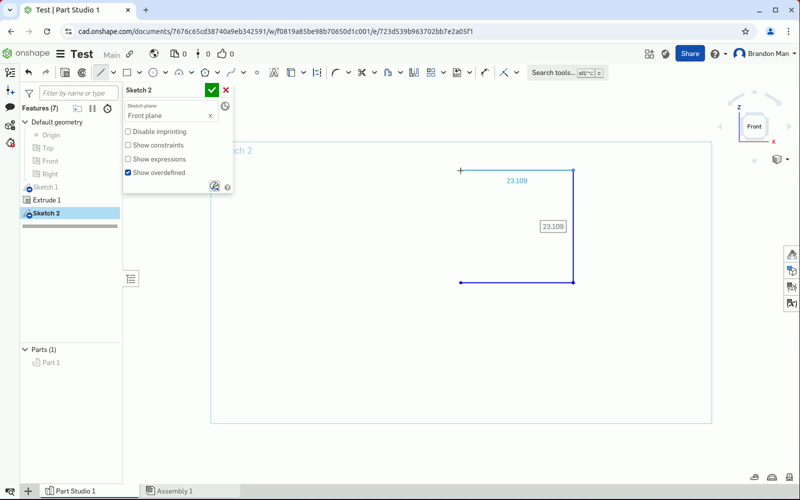
key_down(shift)
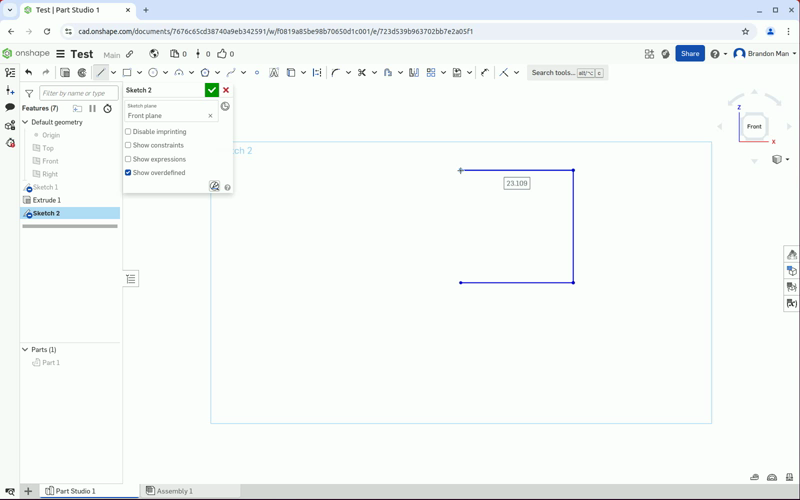
mouse_move(460, 282)
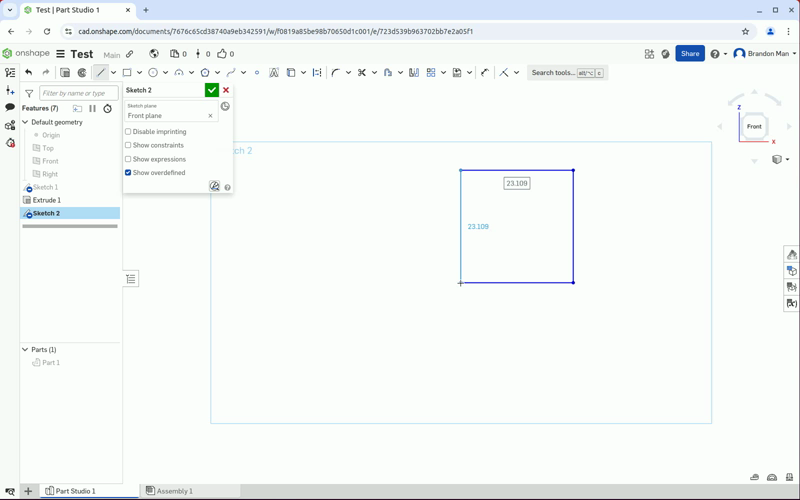
key_up(shift)
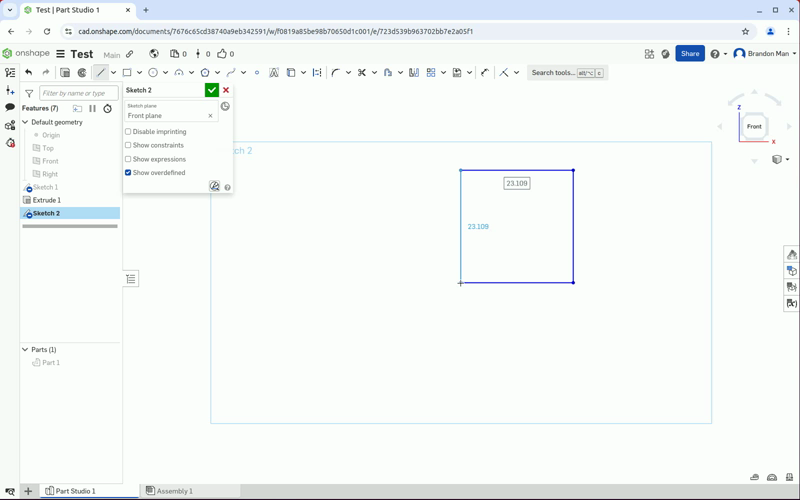
click(460, 282)
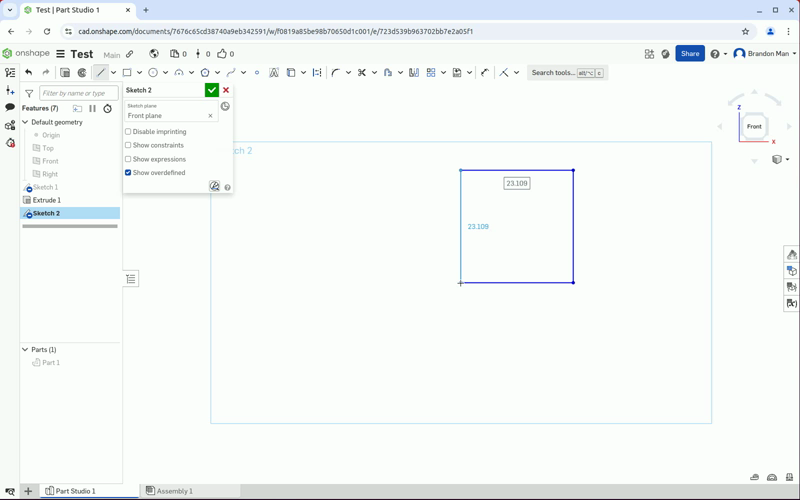
key(esc)
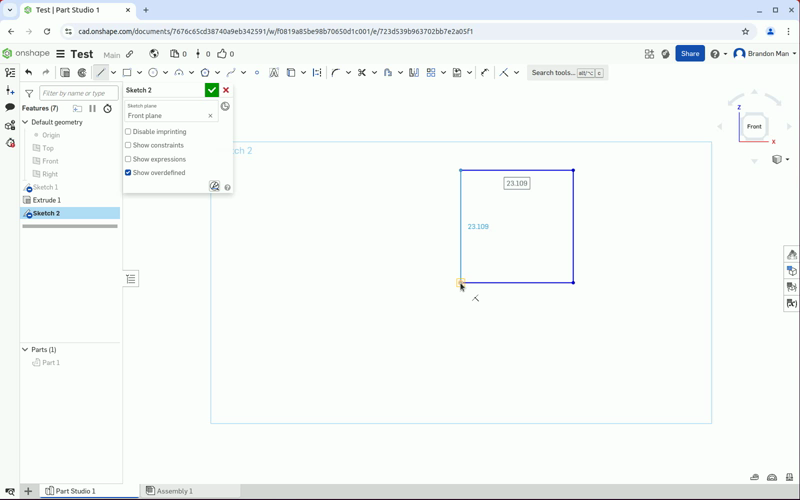
mouse_move(512, 214)
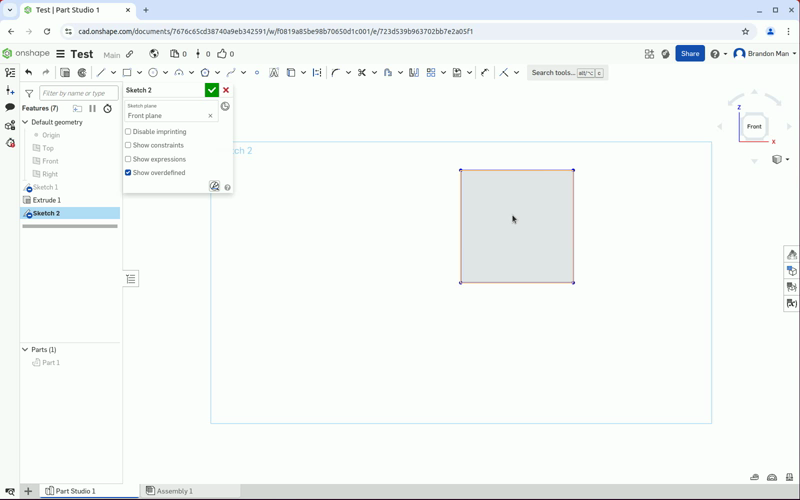
click(512, 214)
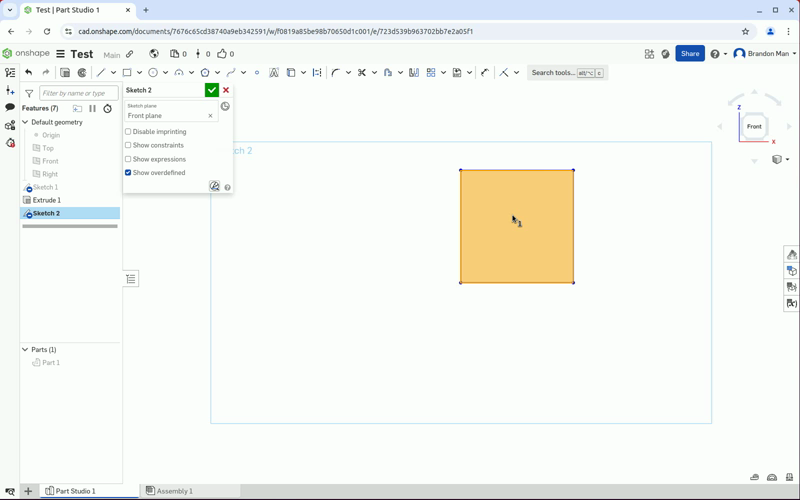
mouse_move(73, 352)
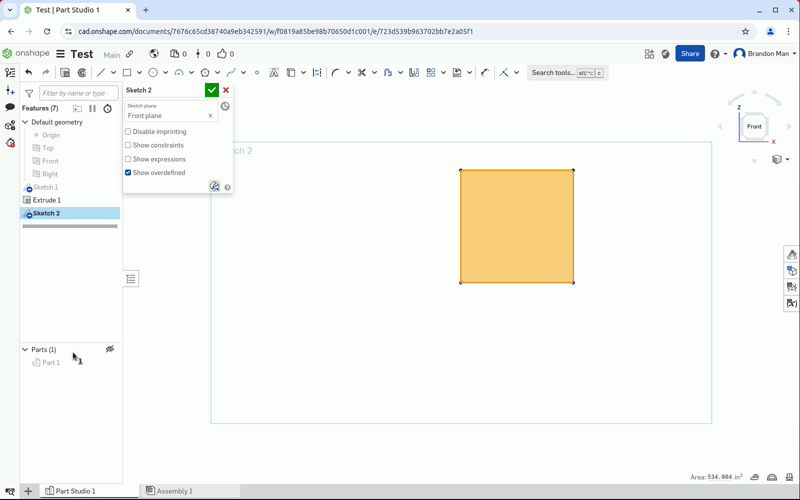
key(shift+y)
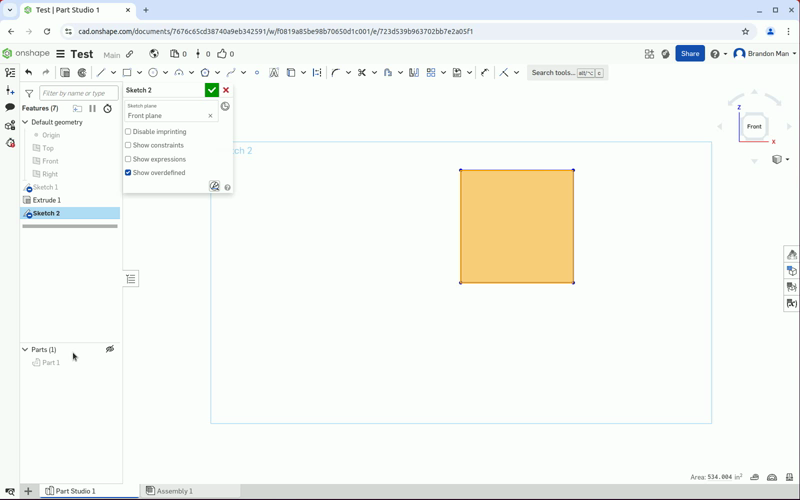
key(shift+e)
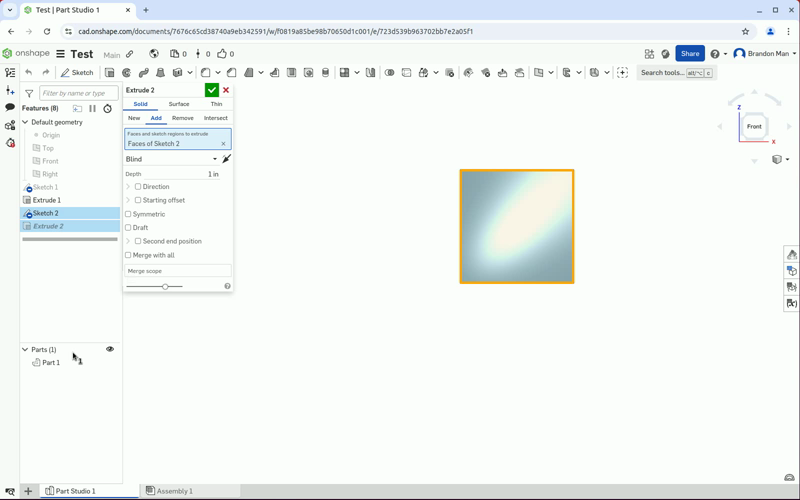
mouse_move(143, 106)
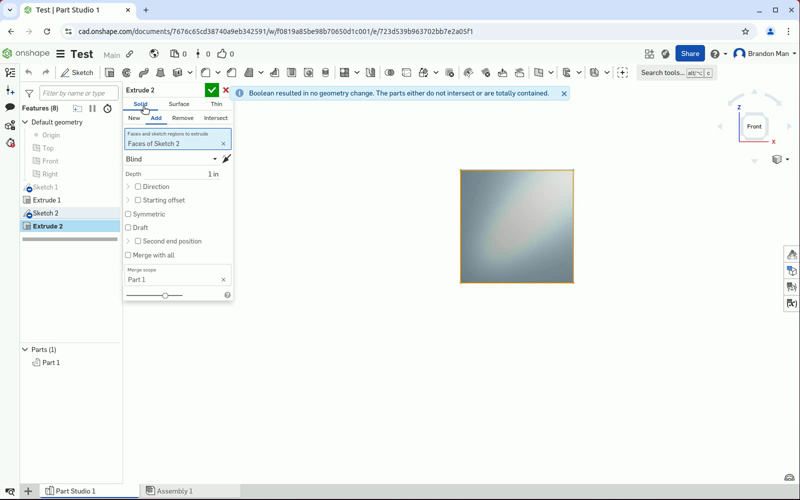
click(143, 106)
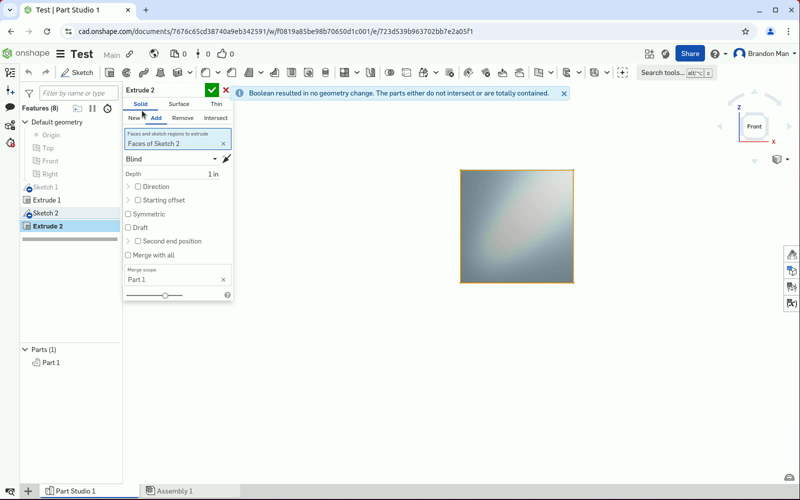
mouse_move(137, 120)
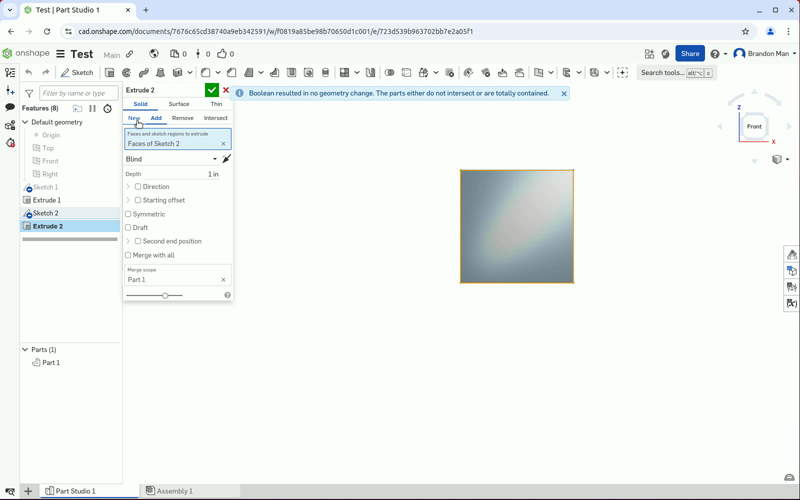
click(137, 120)
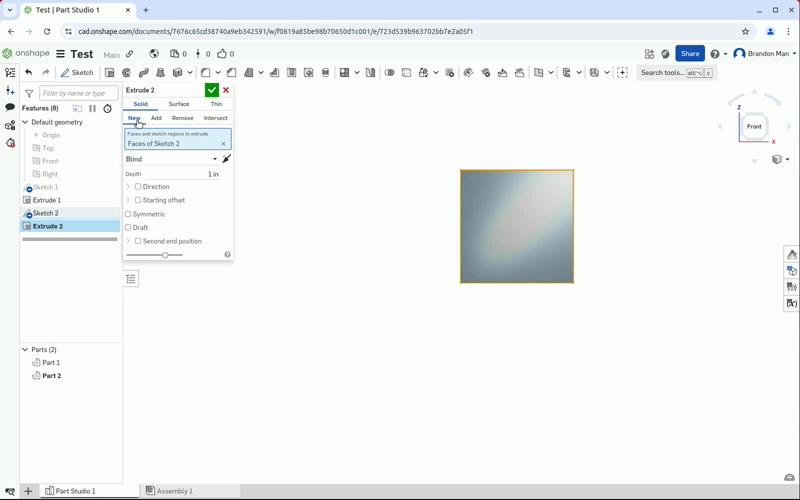
key(tab, 4)
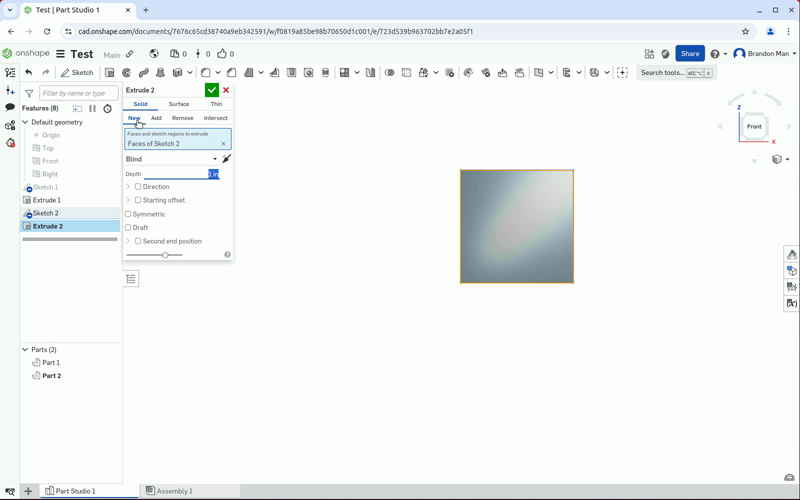
text(23.108)
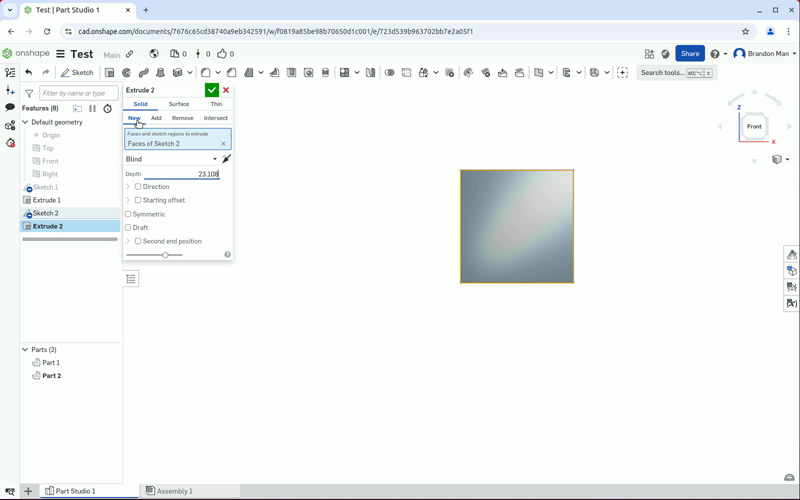
key(enter)
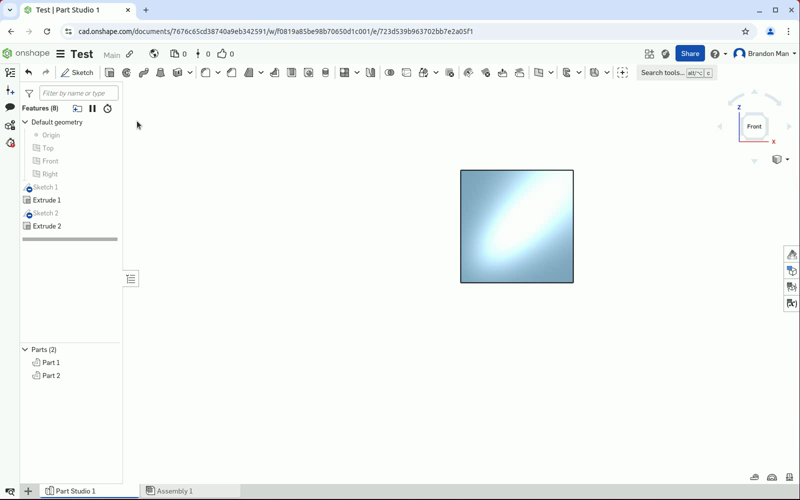
key(shift+h)
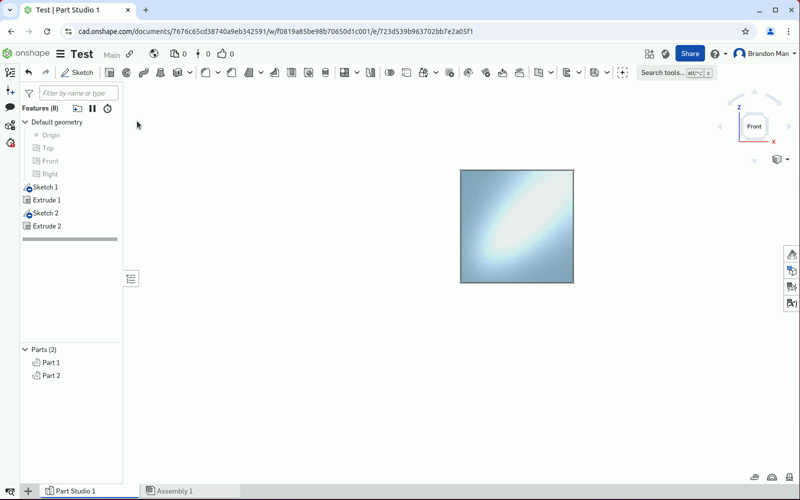
key(shift+h)
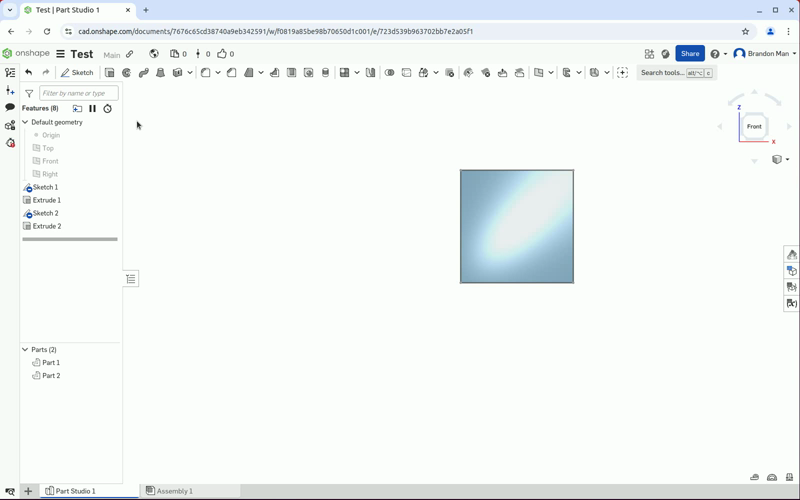
key(shift+7)
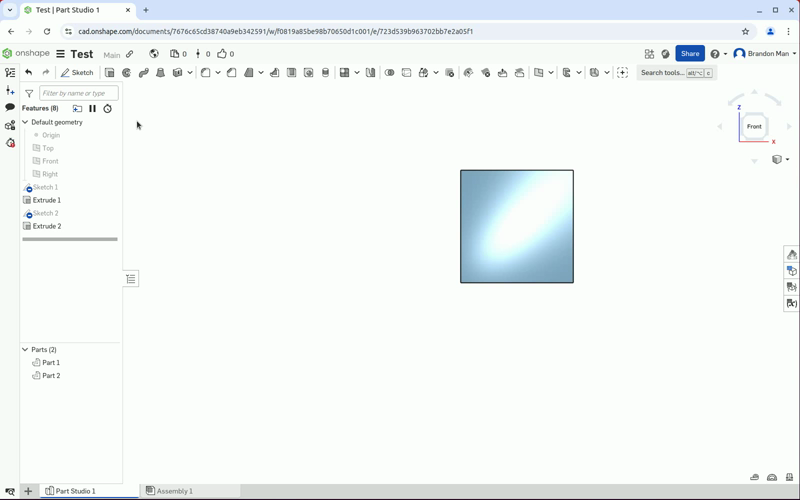
key(left, 2)
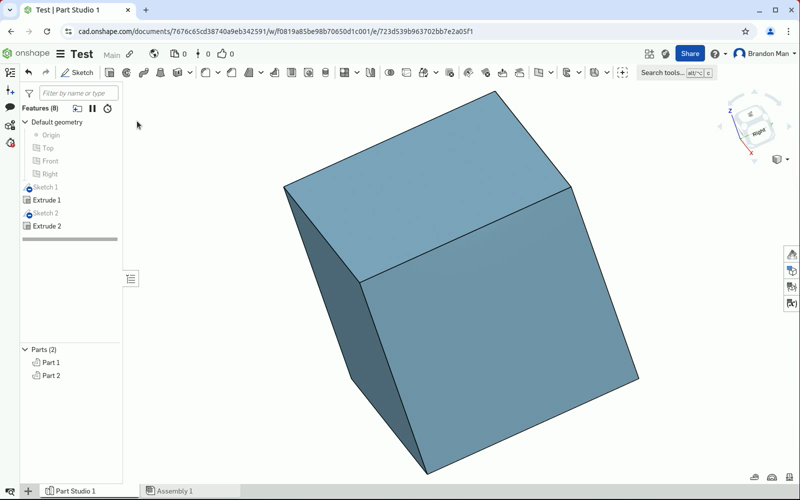
key(down, 2)
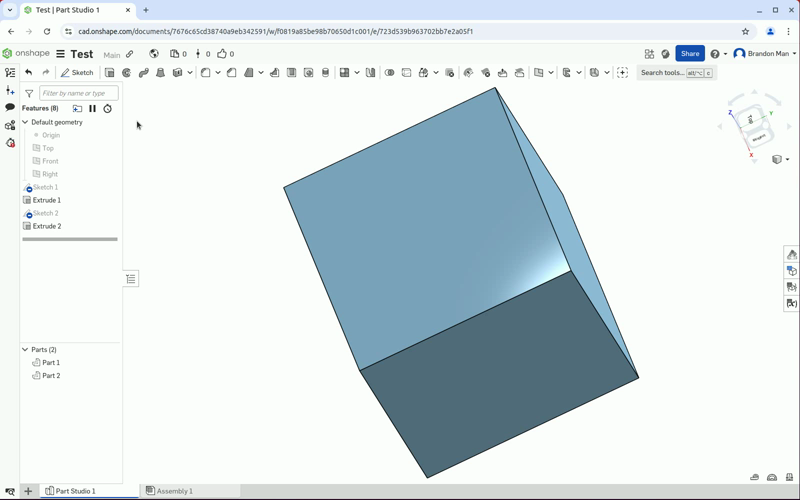
key(up, 2)
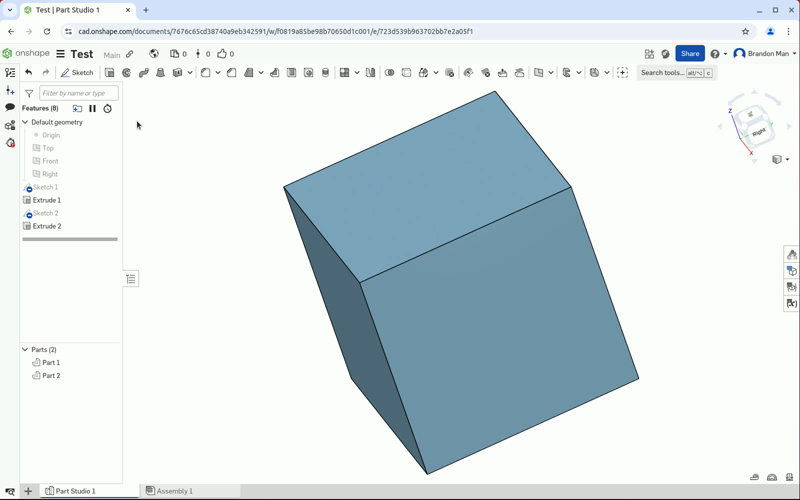
key(right, 2)
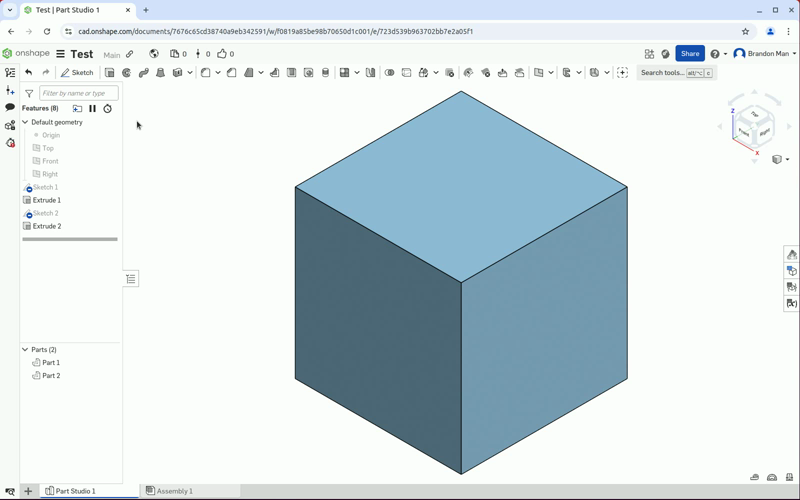
mouse_move(73, 189)
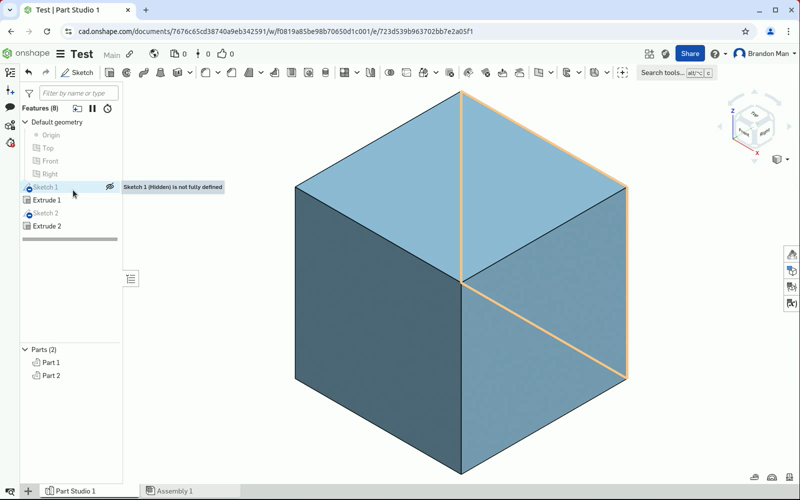
click(73, 189)